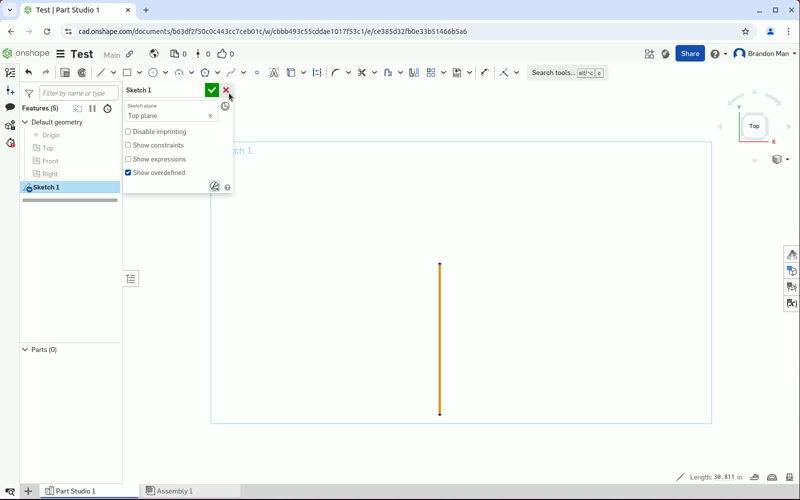
key(shift+h)
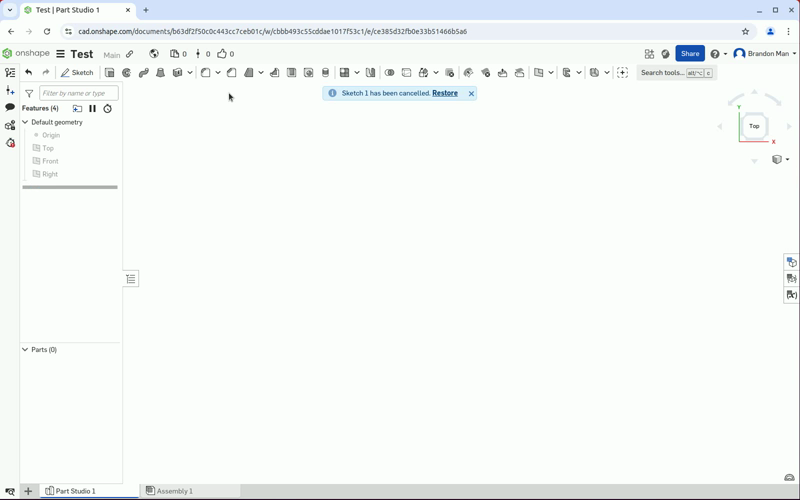
mouse_move(73, 352)
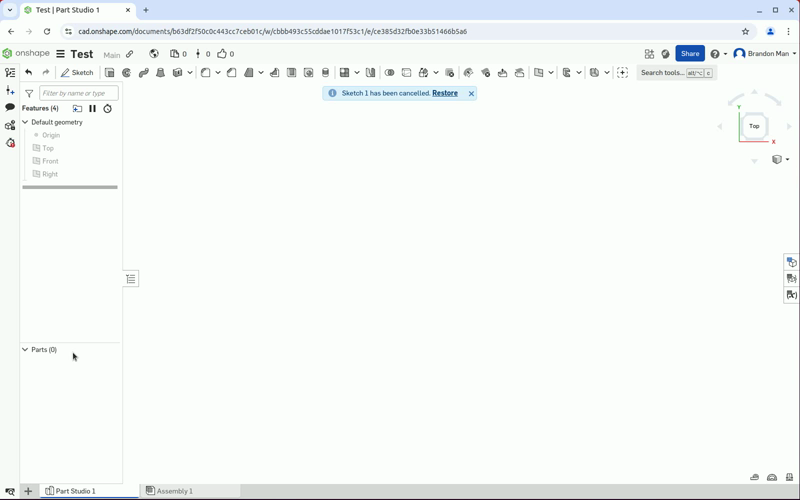
key(y)
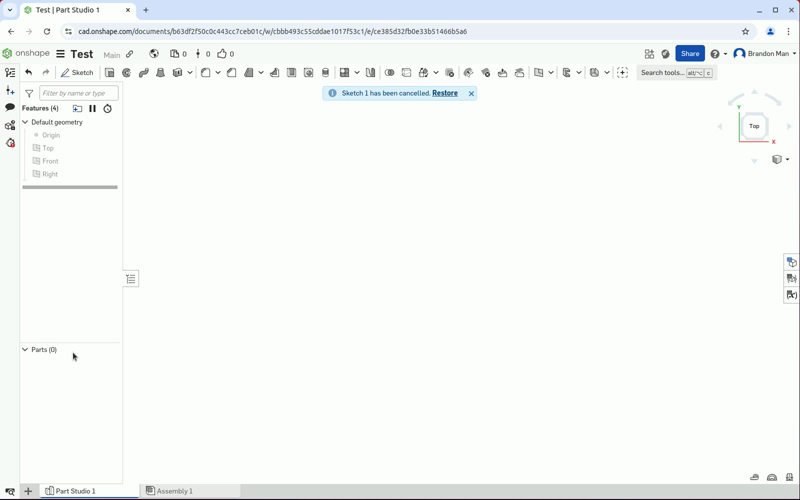
key(shift+p)
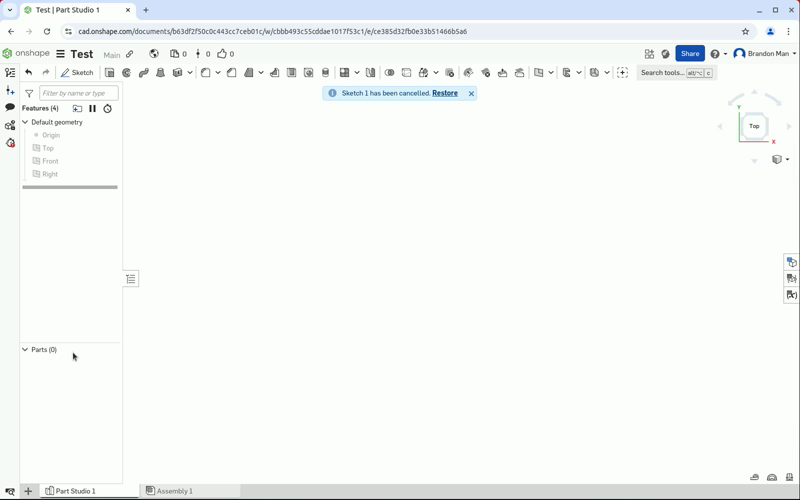
key(space)
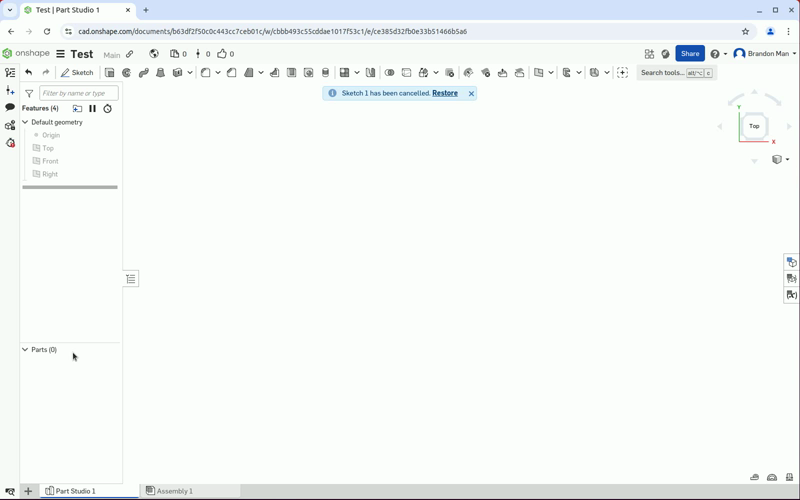
key_down(shift)
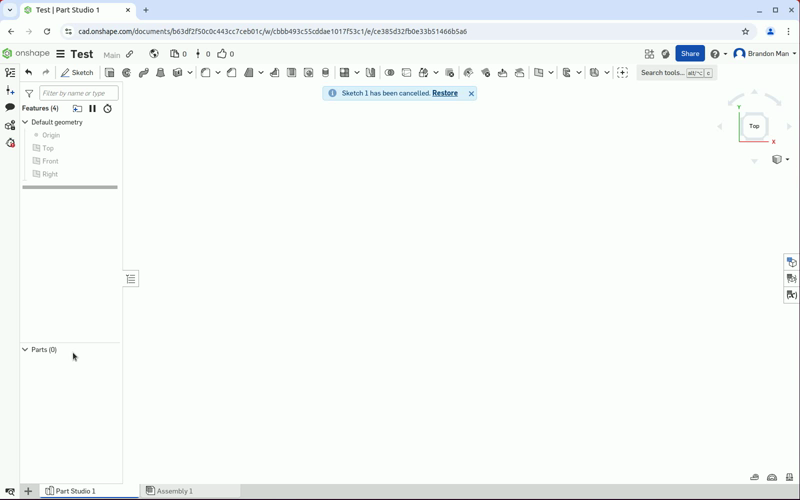
key(up)
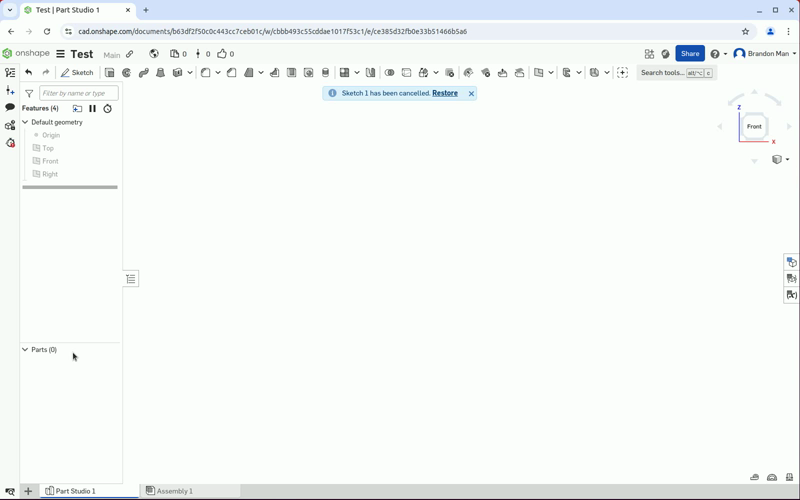
key_up(shift)
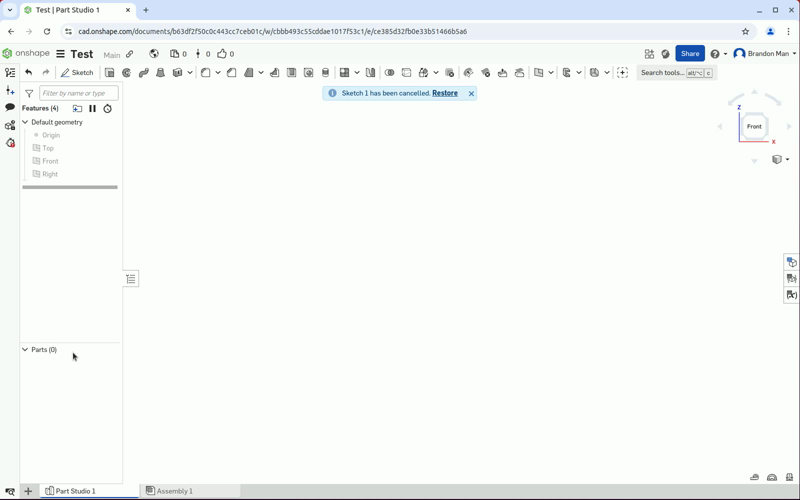
mouse_move(73, 352)
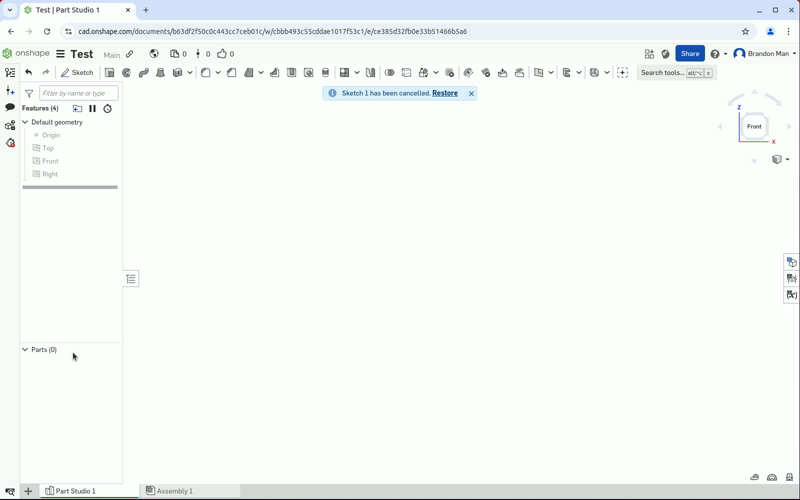
key(shift+y)
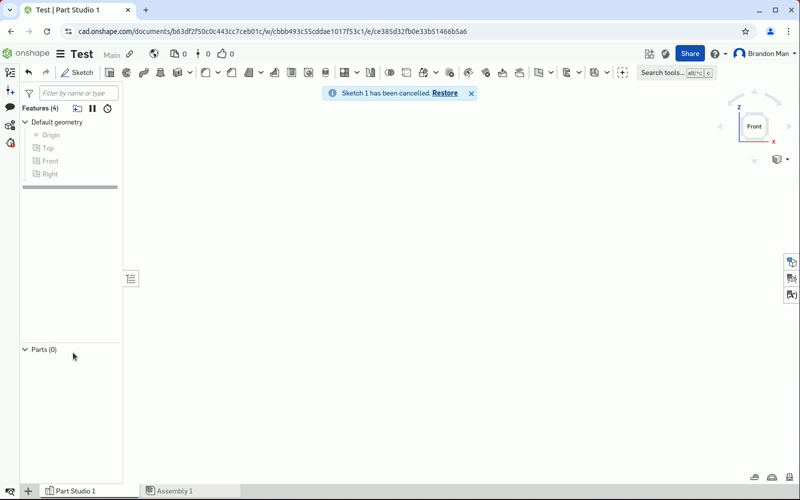
key(shift+s)
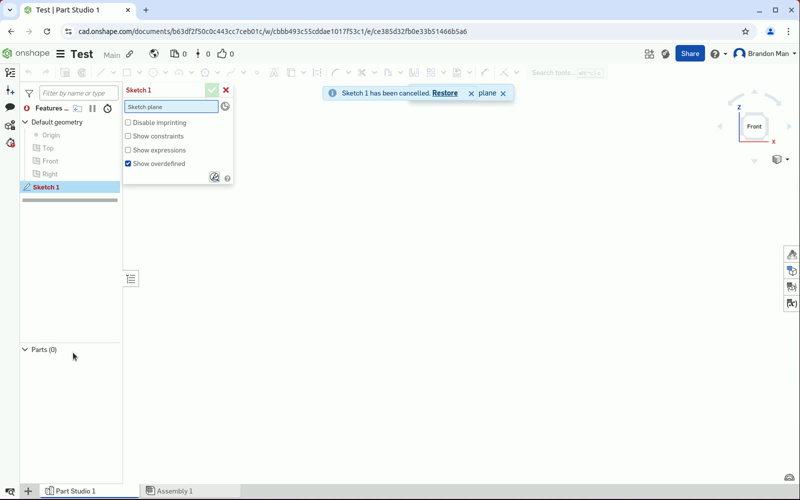
mouse_move(73, 163)
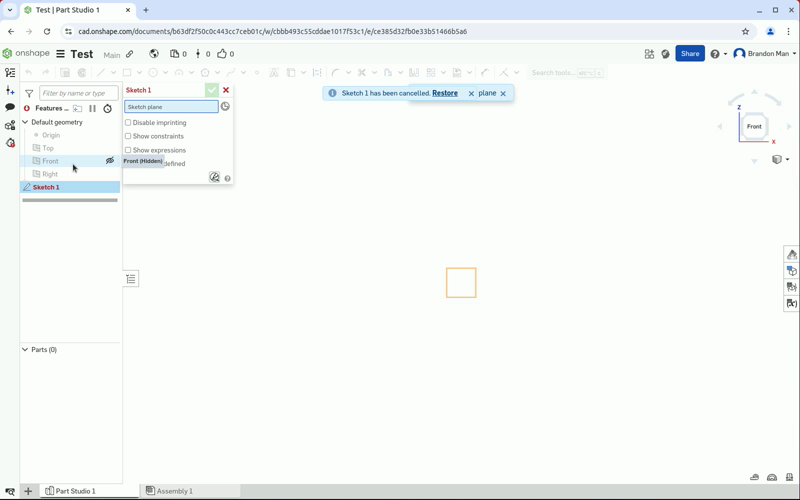
click(73, 163)
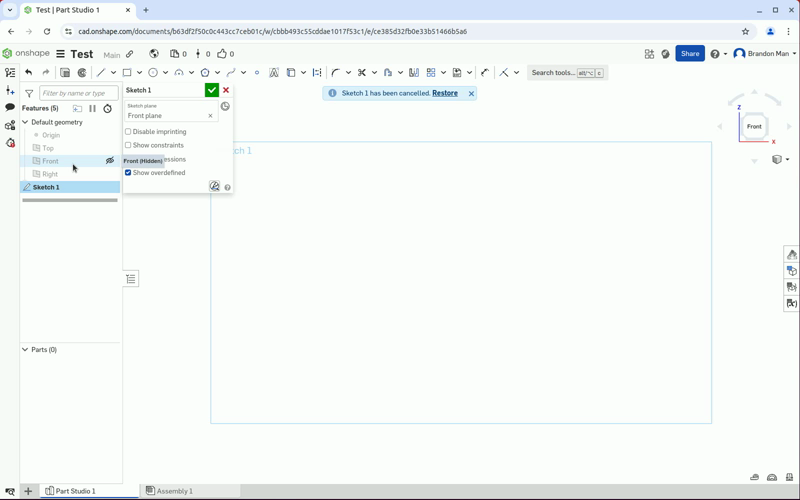
mouse_move(73, 352)
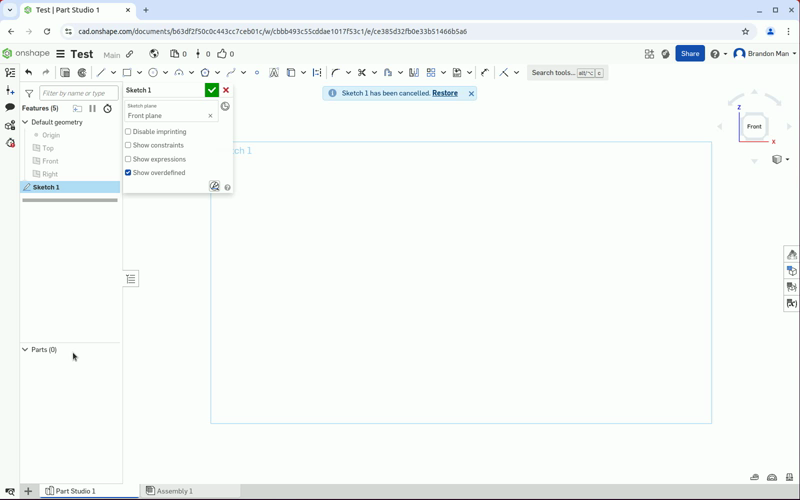
key(y)
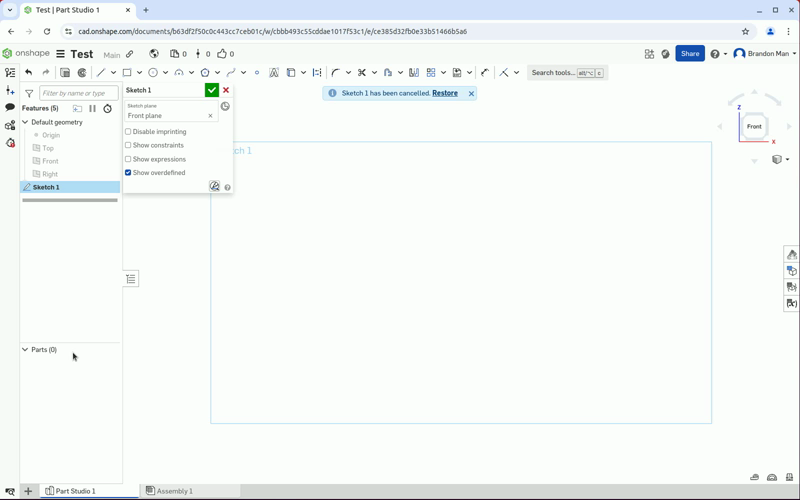
key(l)
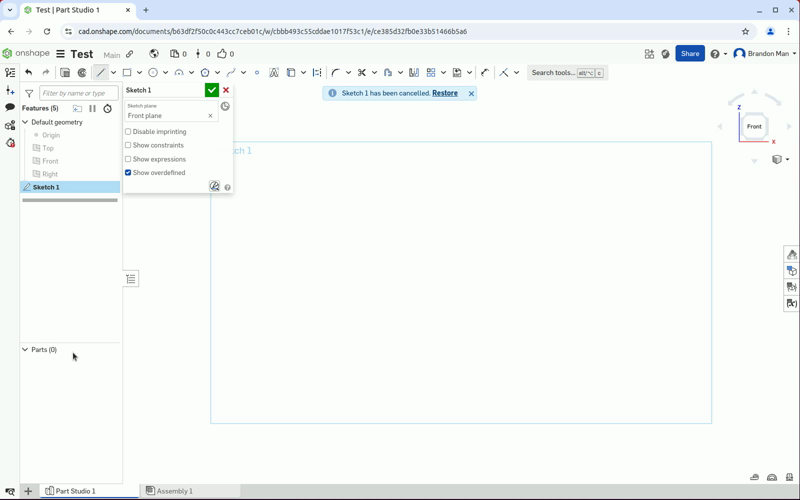
key_down(shift)
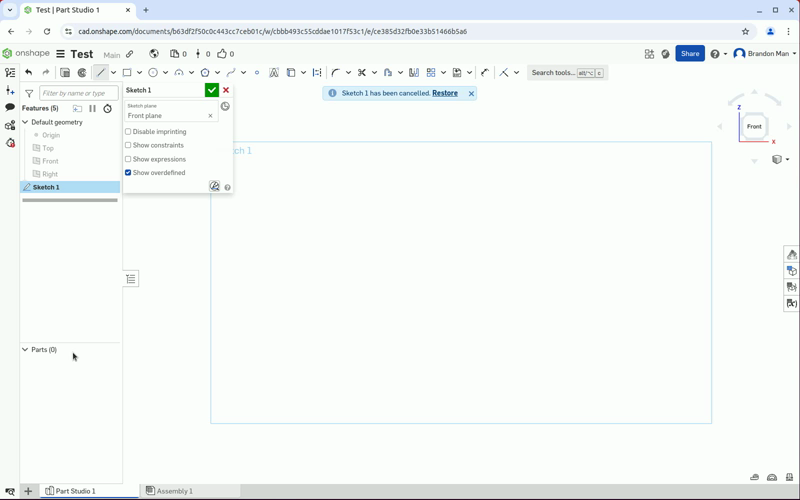
mouse_move(460, 282)
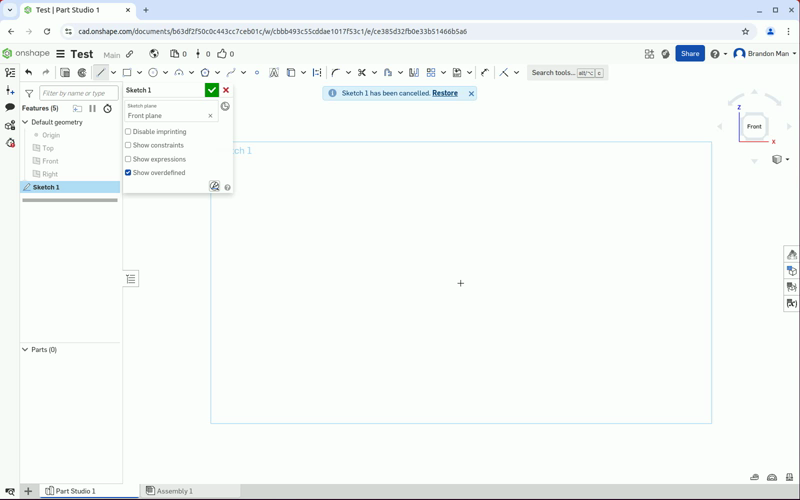
click(460, 282)
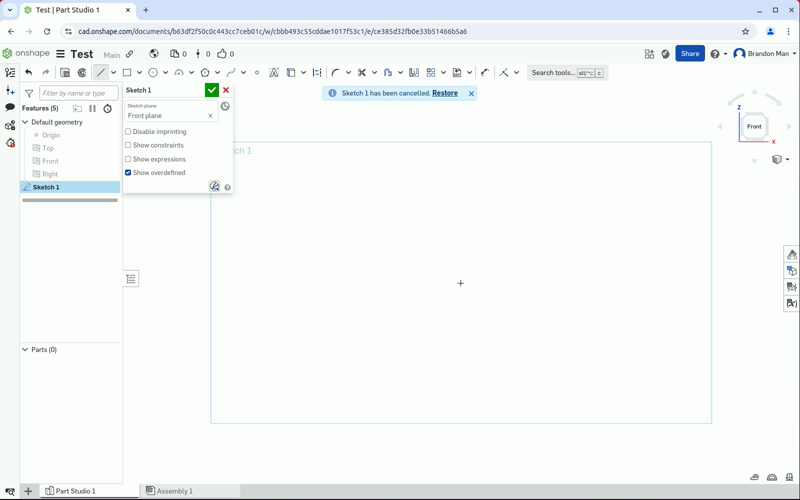
key_up(shift)
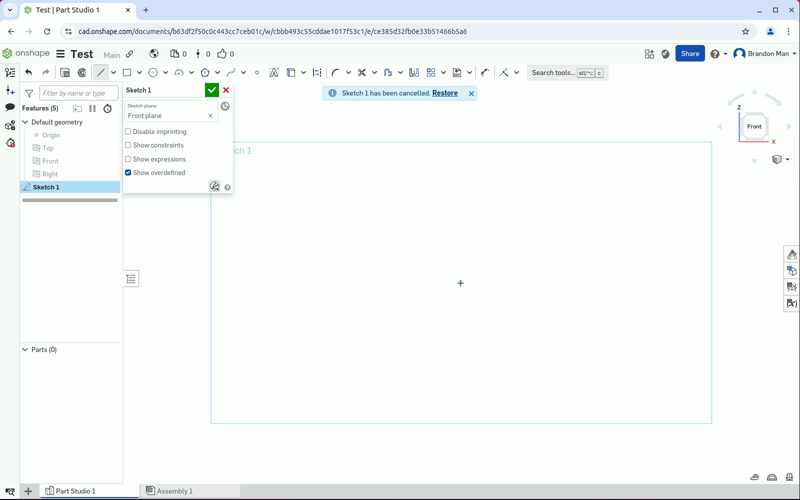
key_down(shift)
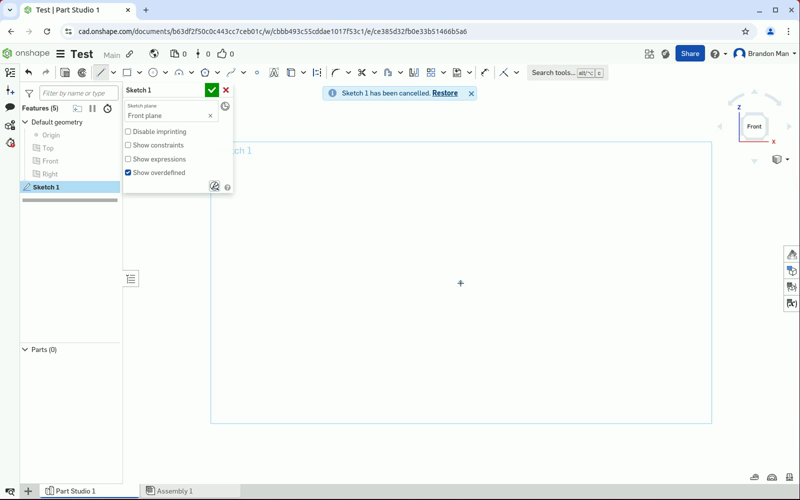
mouse_move(535, 282)
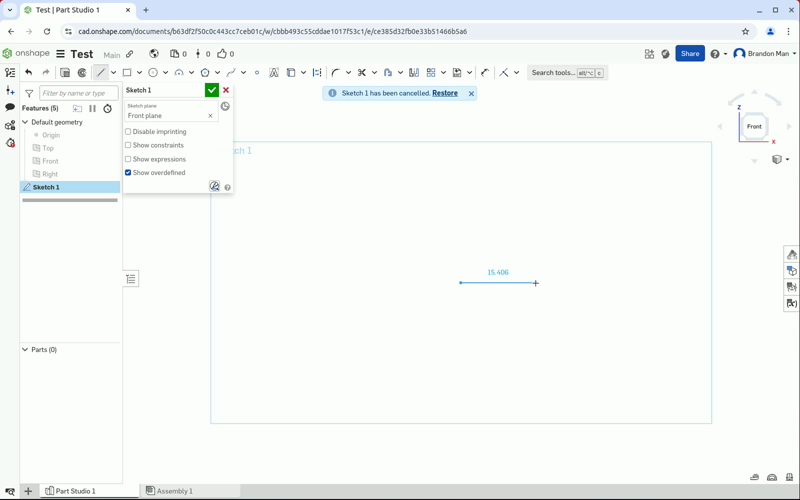
click(535, 282)
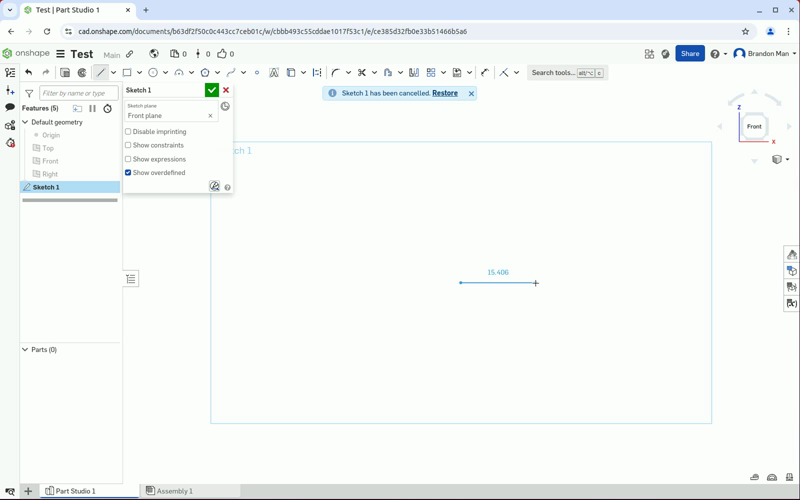
key_up(shift)
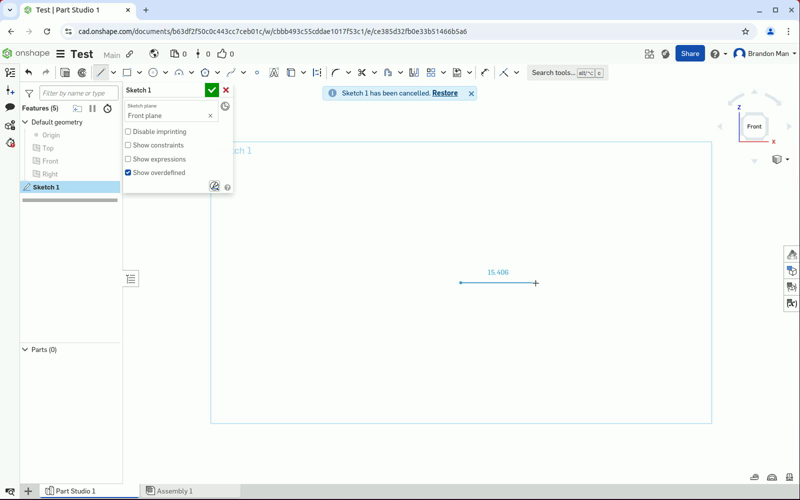
key_down(shift)
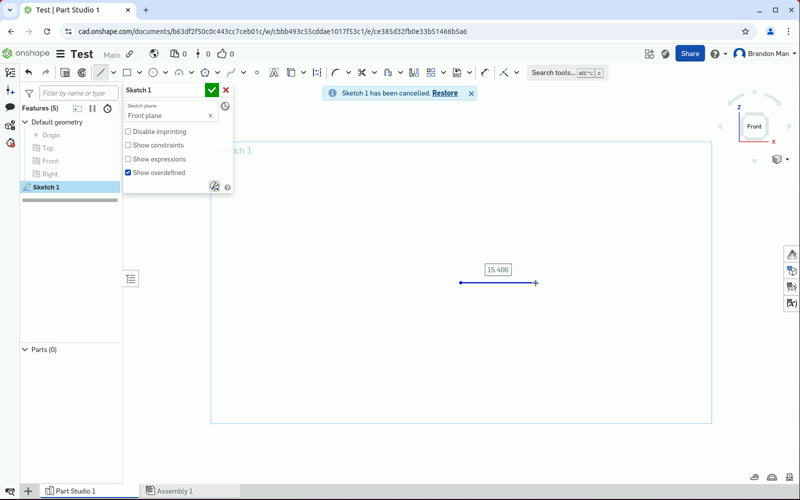
mouse_move(535, 170)
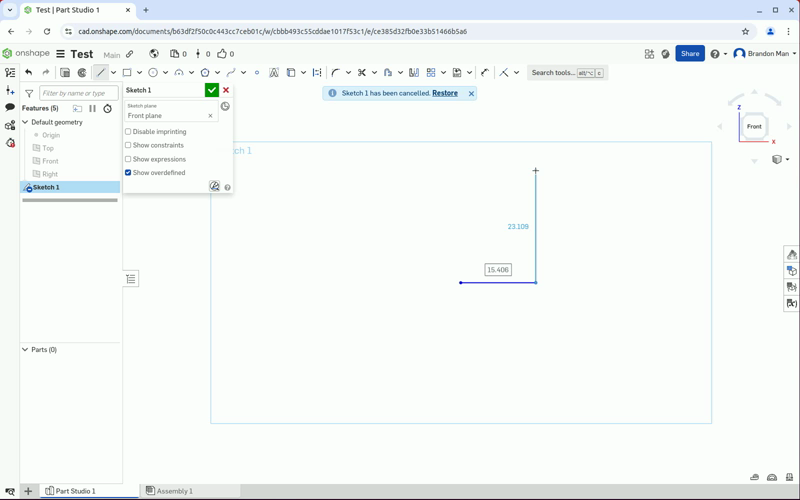
click(535, 170)
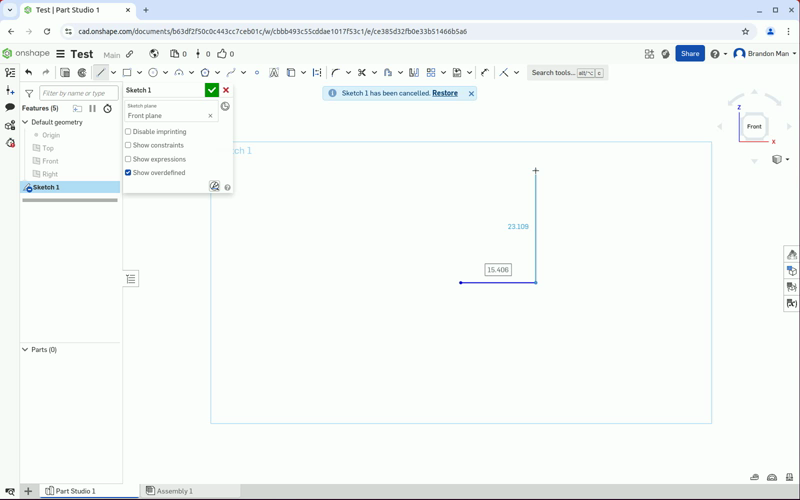
key_up(shift)
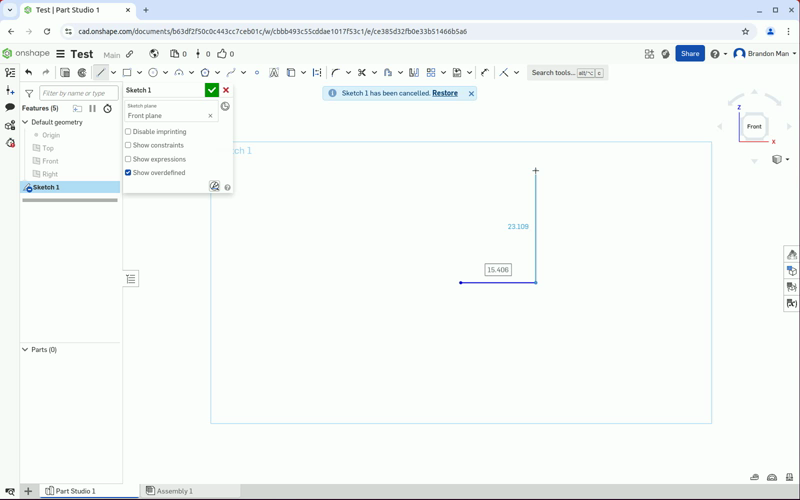
key_down(shift)
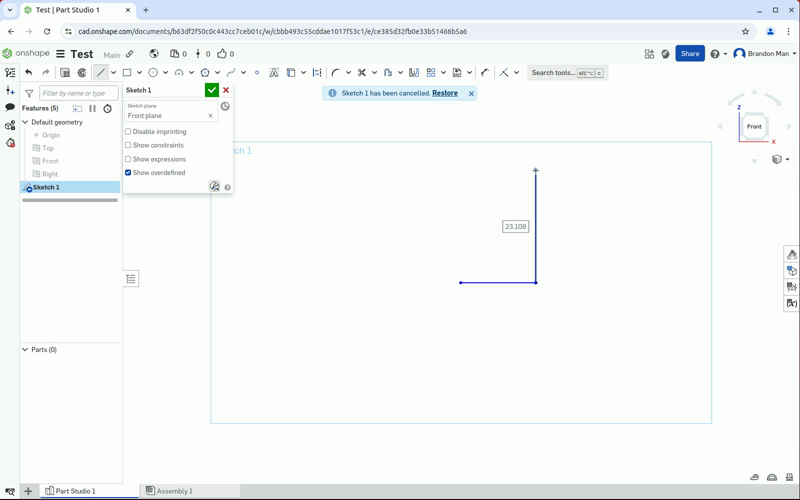
mouse_move(460, 170)
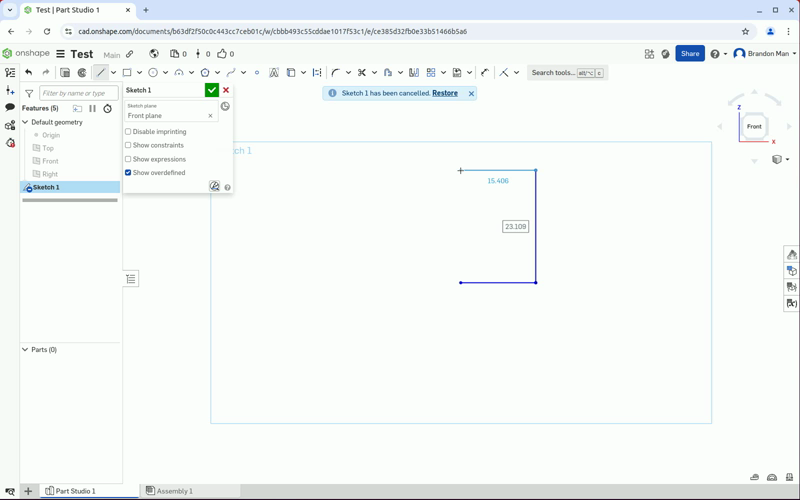
click(460, 170)
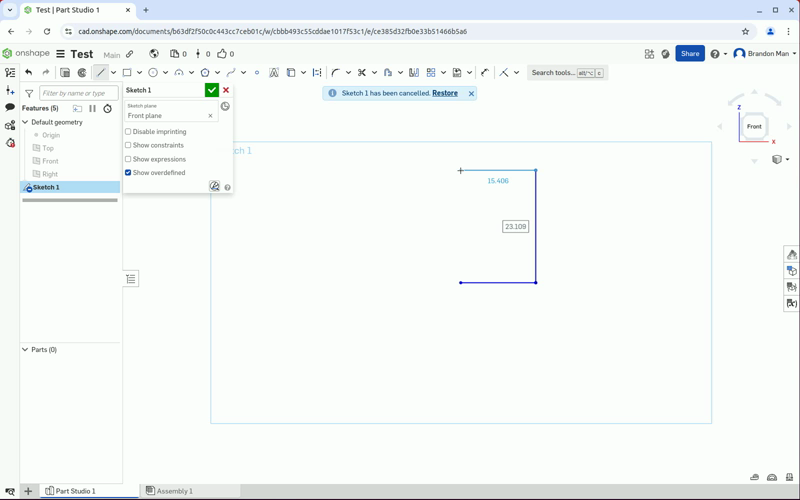
key_up(shift)
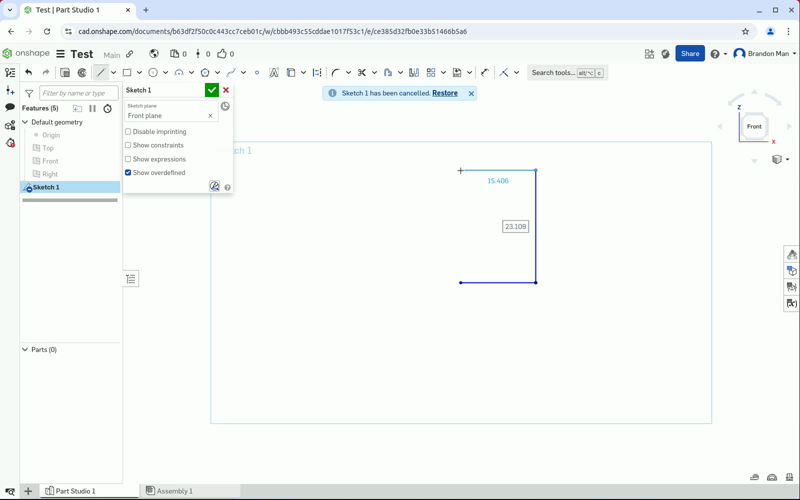
key_down(shift)
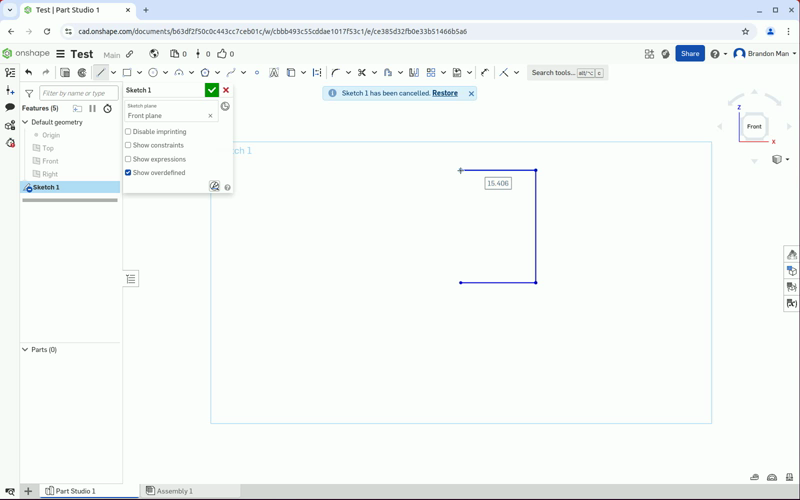
mouse_move(460, 282)
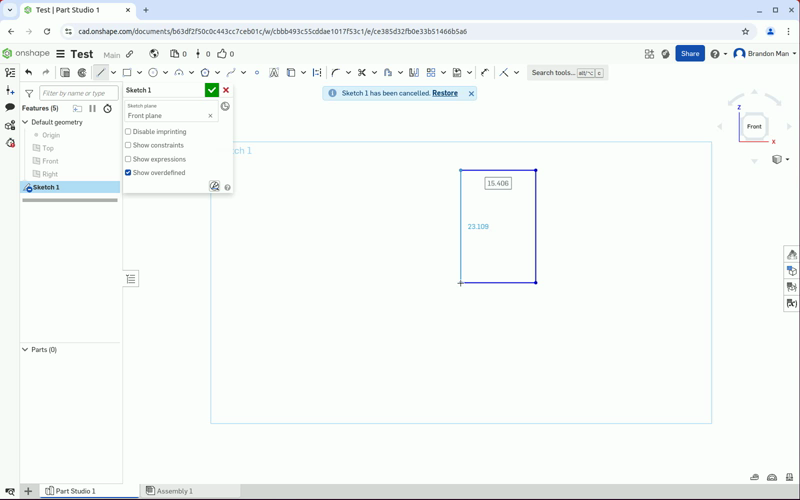
key_up(shift)
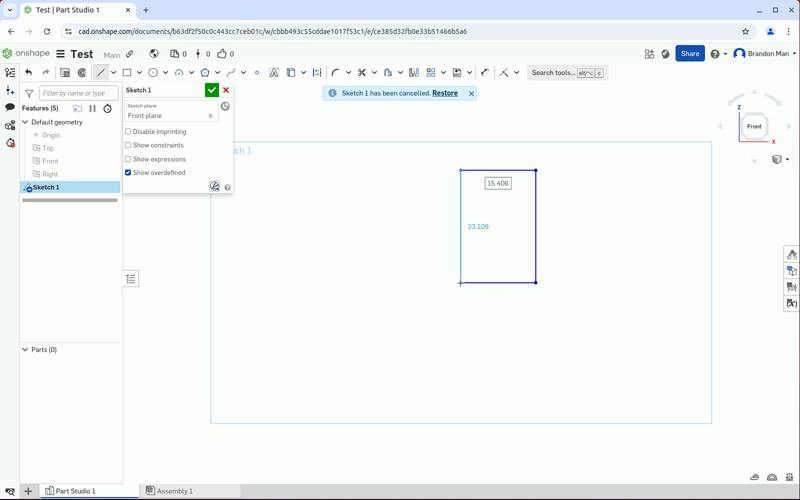
click(460, 282)
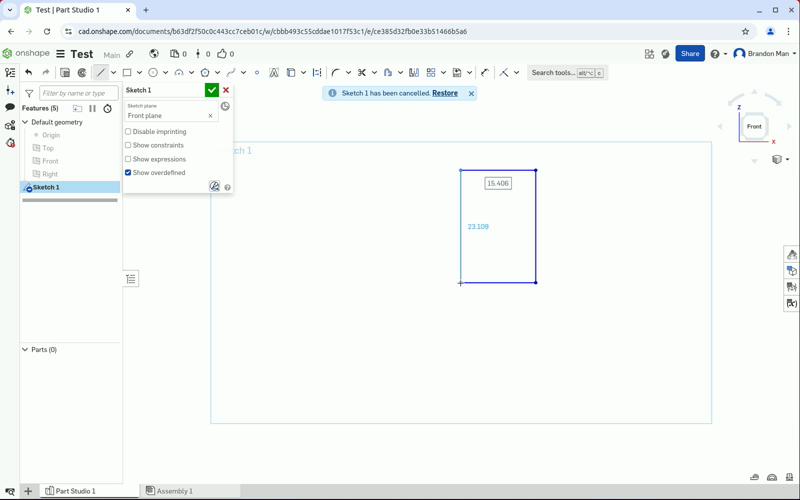
key(esc)
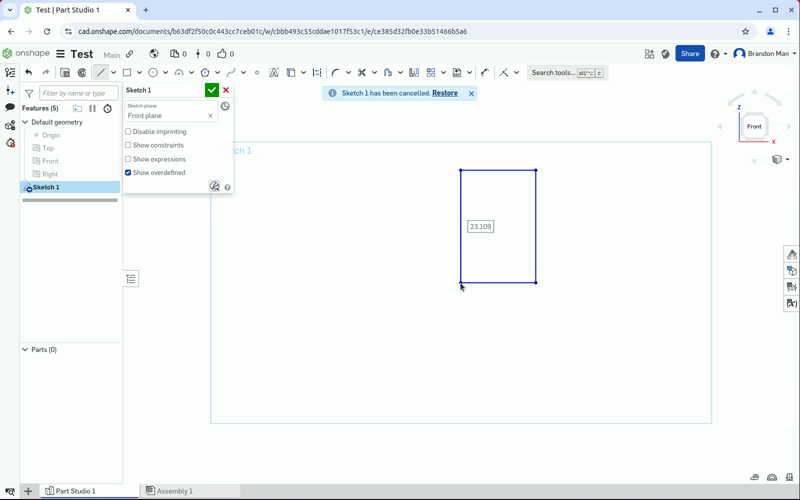
mouse_move(518, 258)
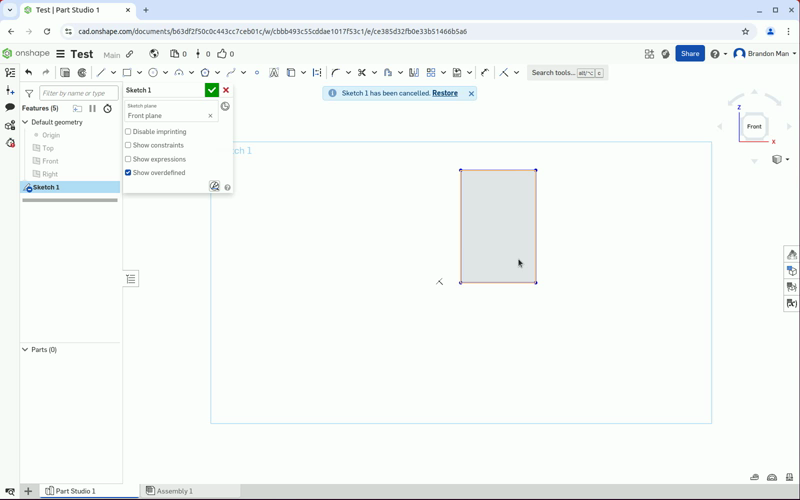
click(518, 258)
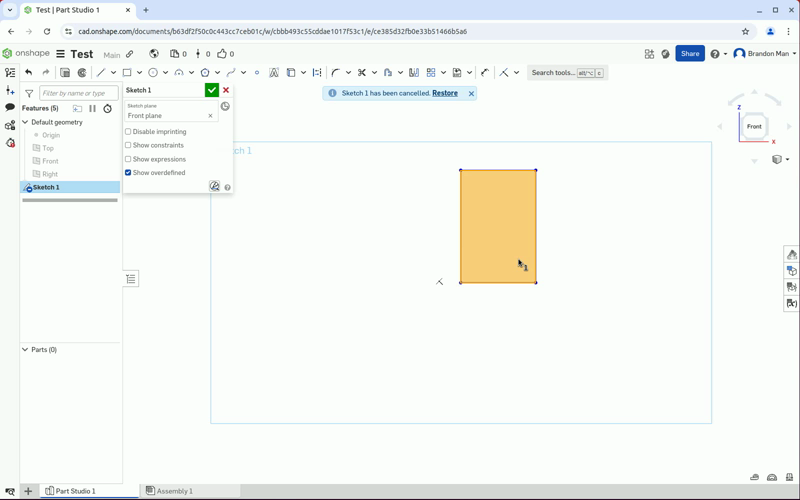
mouse_move(73, 352)
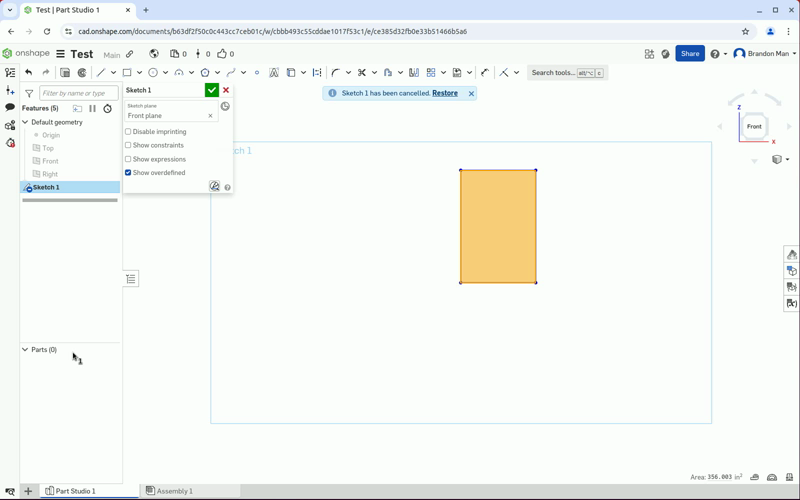
key(shift+y)
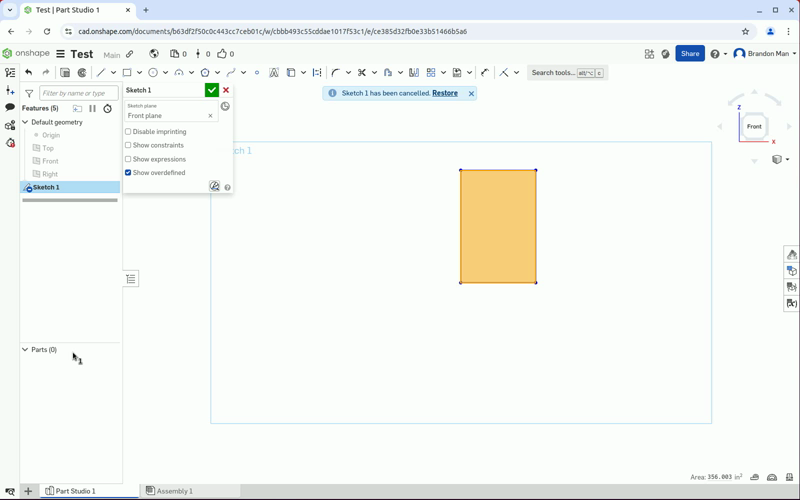
key(shift+e)
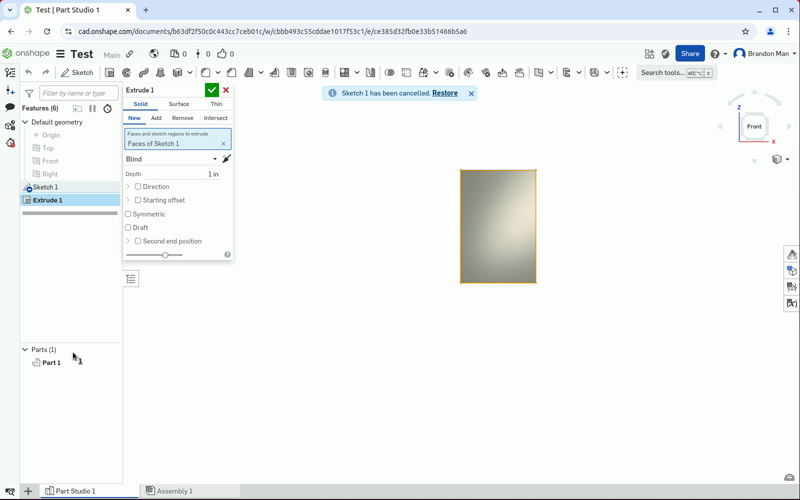
mouse_move(143, 106)
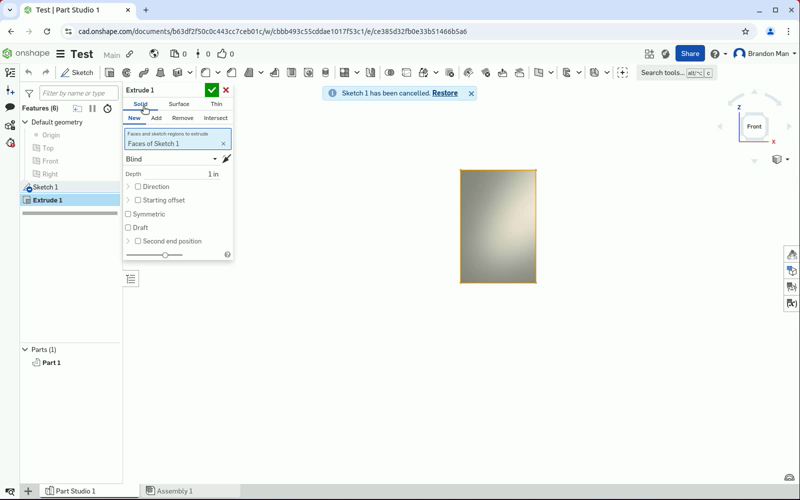
click(143, 106)
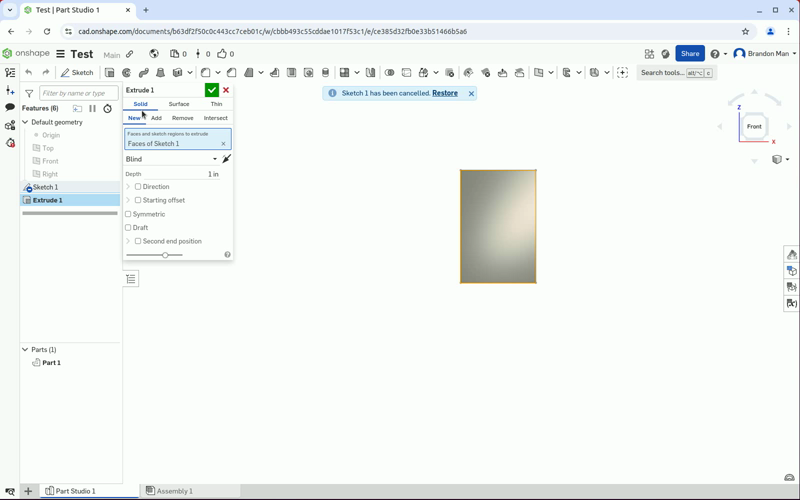
mouse_move(137, 120)
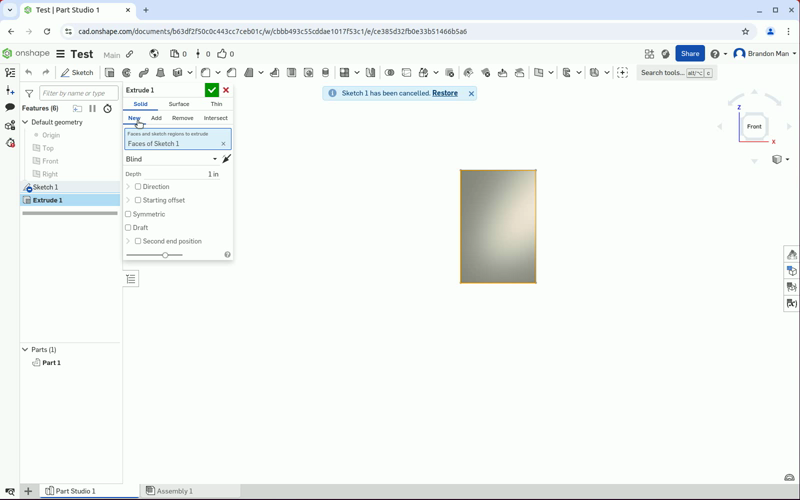
click(137, 120)
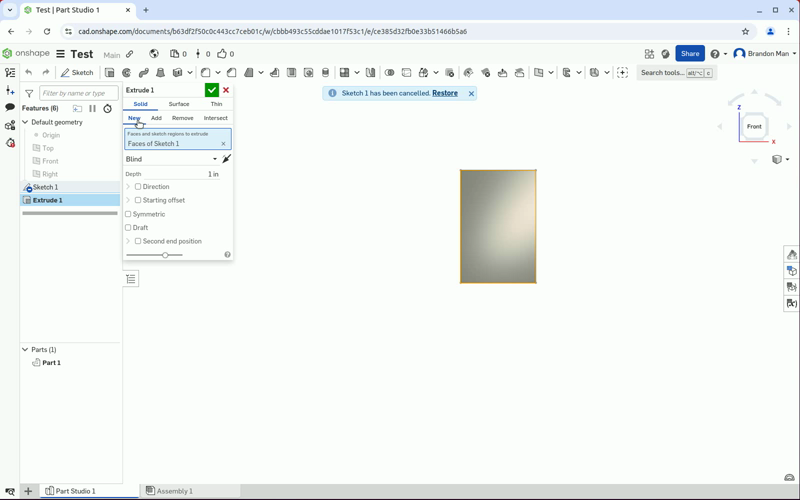
key(tab, 4)
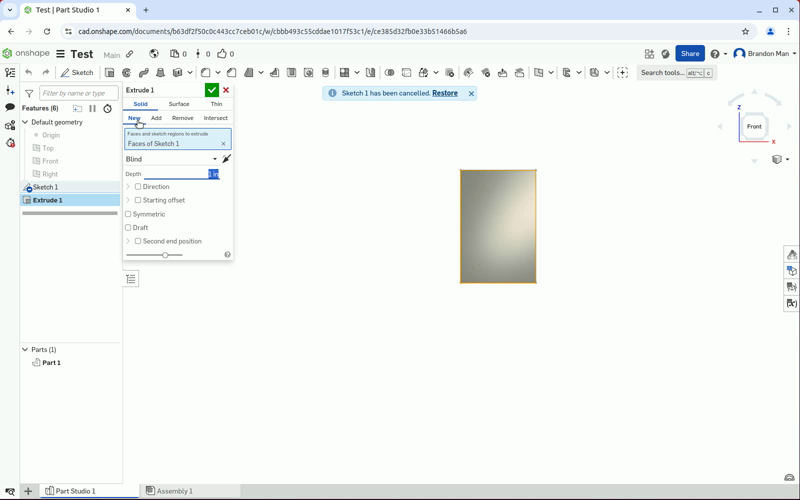
text(-3.851)
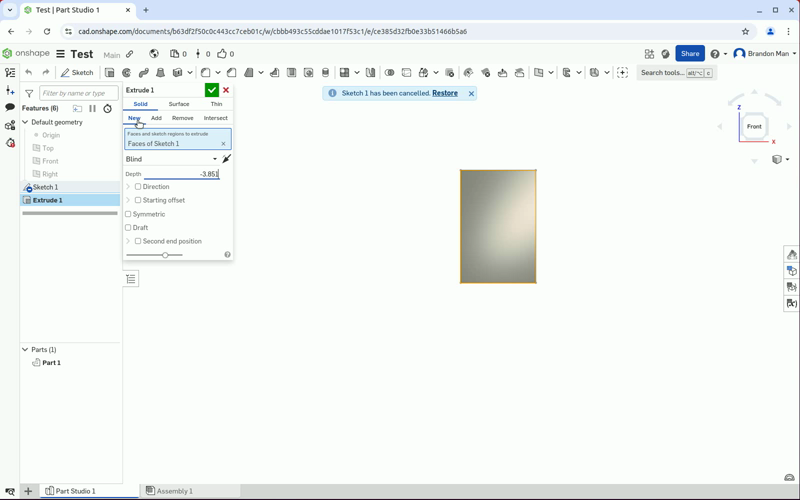
key(enter)
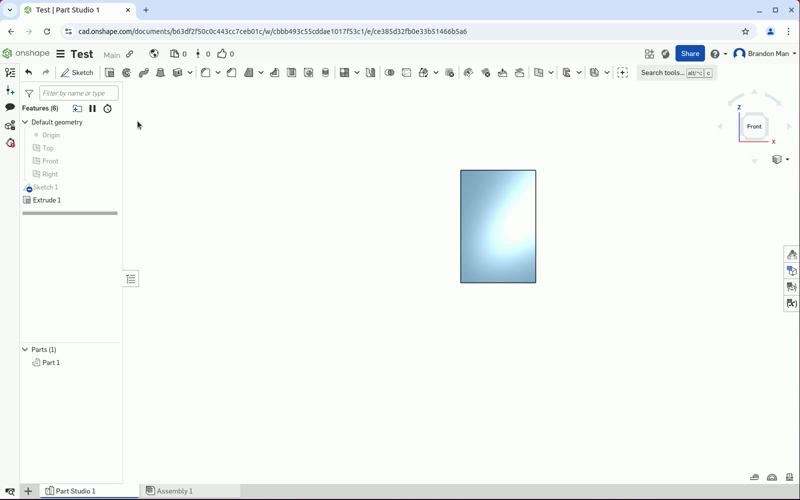
key(shift+h)
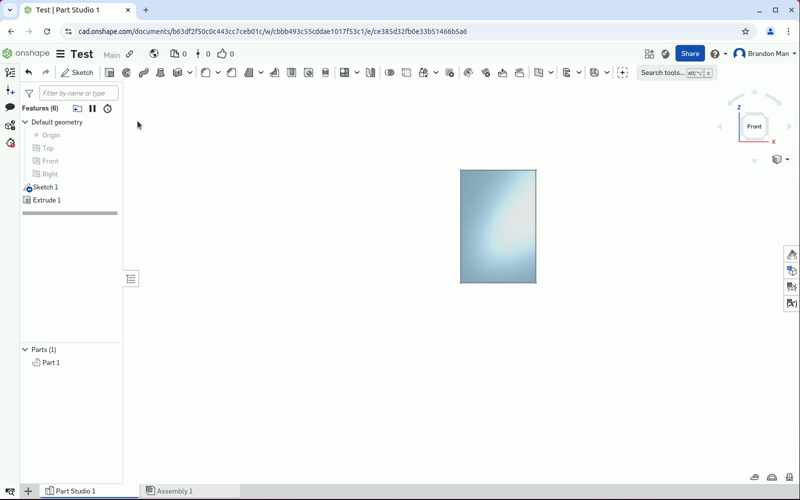
key(shift+h)
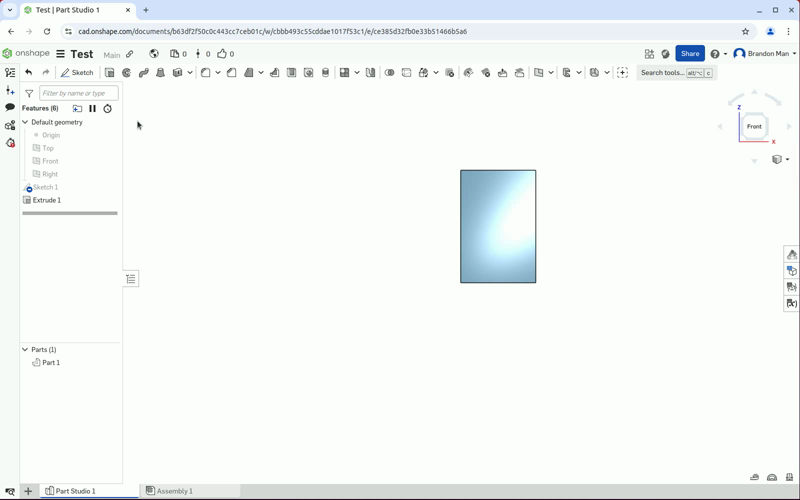
mouse_move(73, 189)
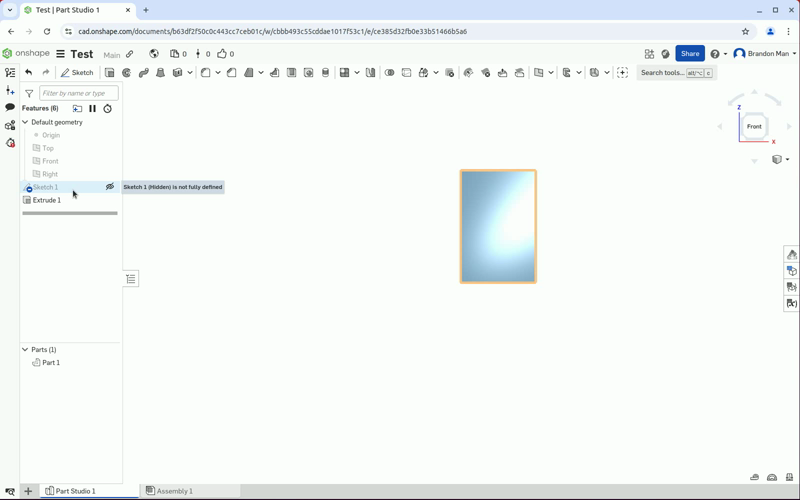
click(73, 189)
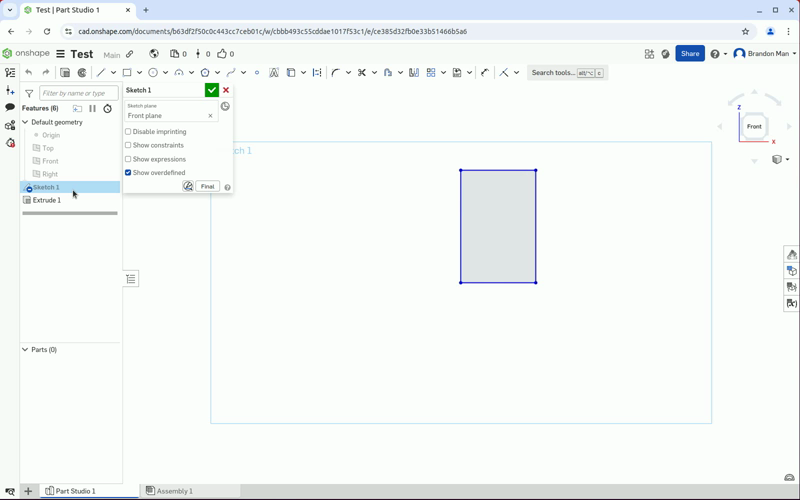
mouse_move(229, 92)
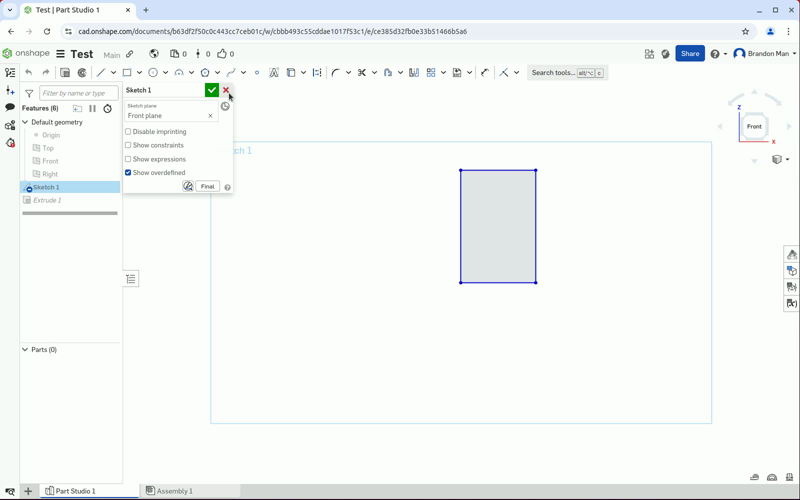
click(229, 92)
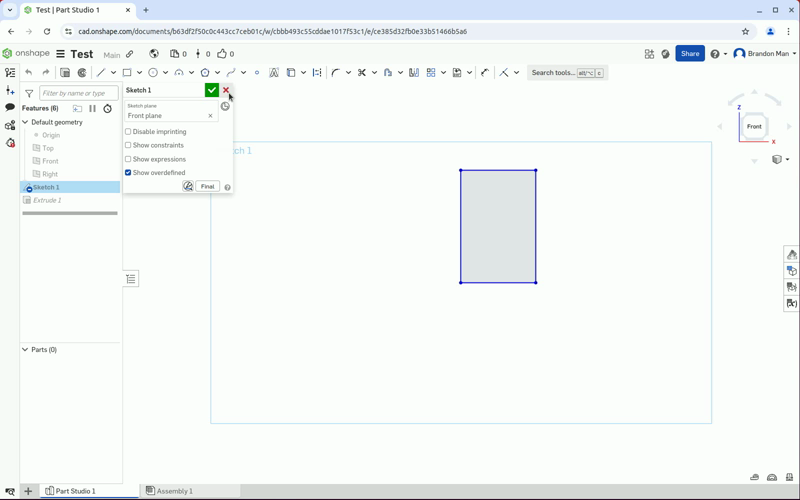
key(shift+s)
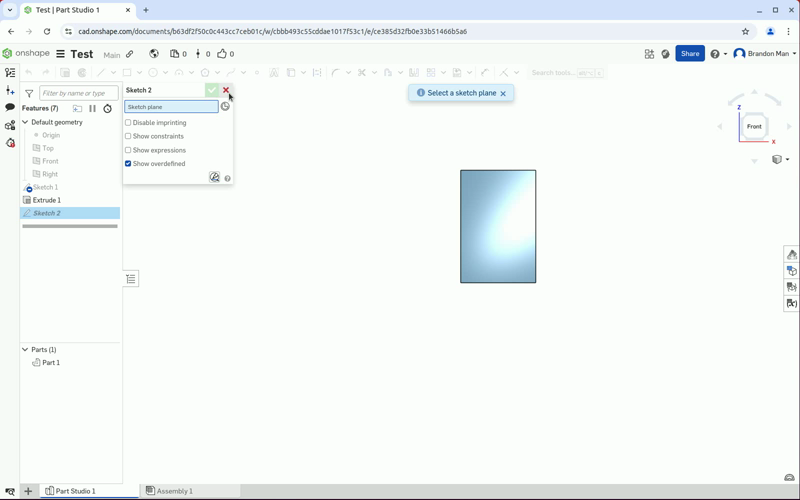
mouse_move(73, 163)
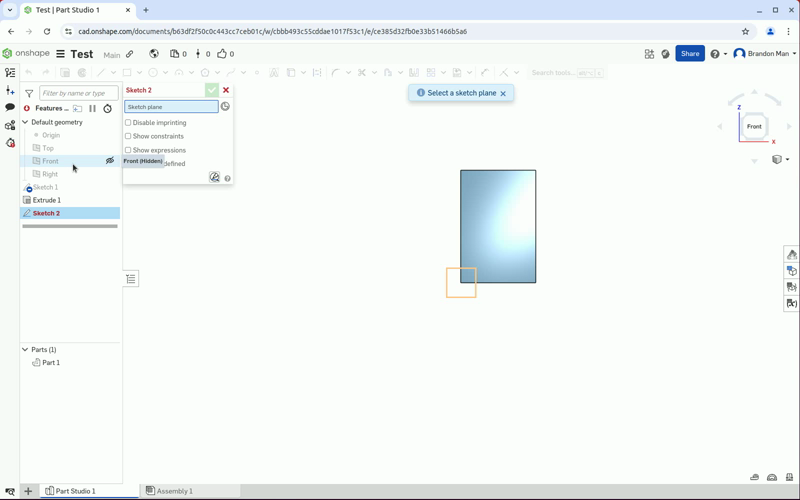
click(73, 163)
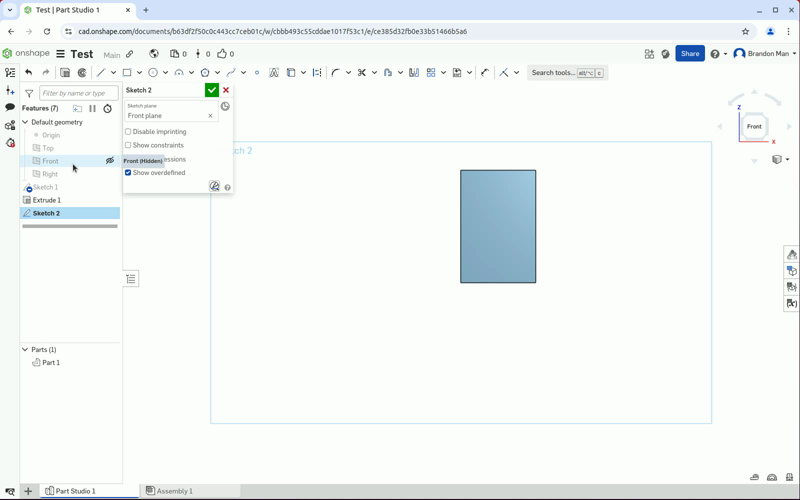
mouse_move(73, 352)
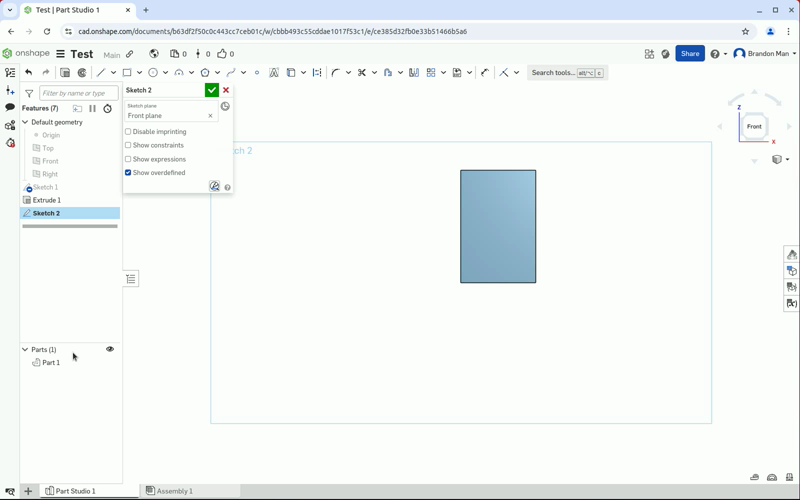
key(y)
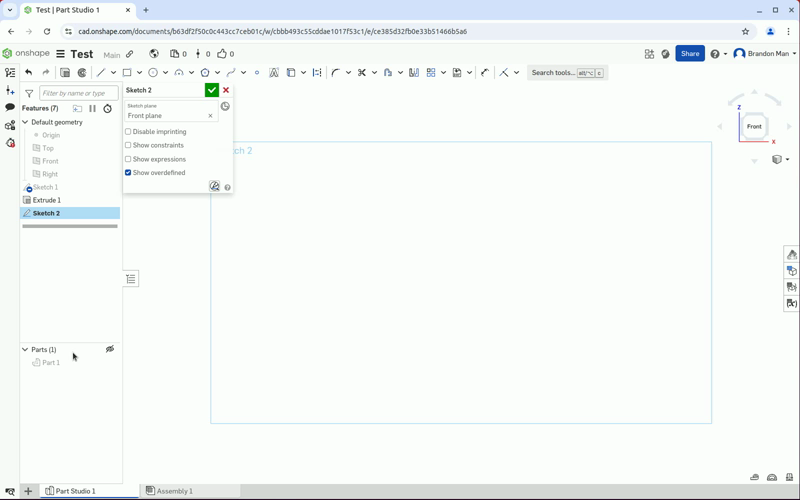
key(l)
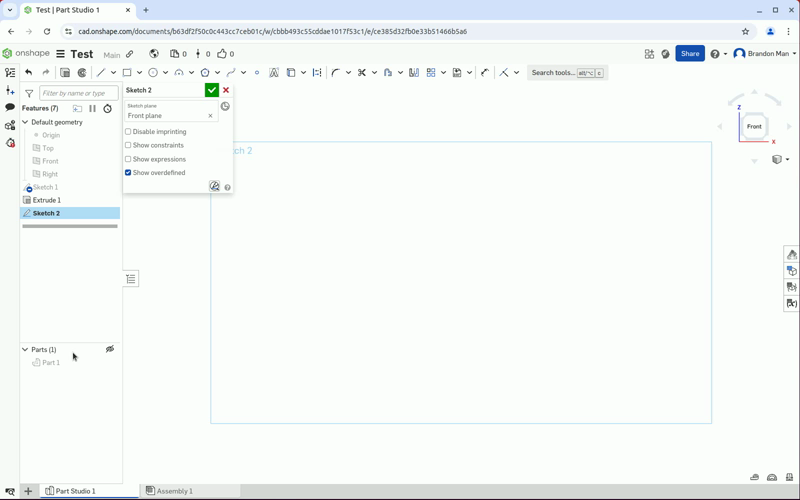
key_down(shift)
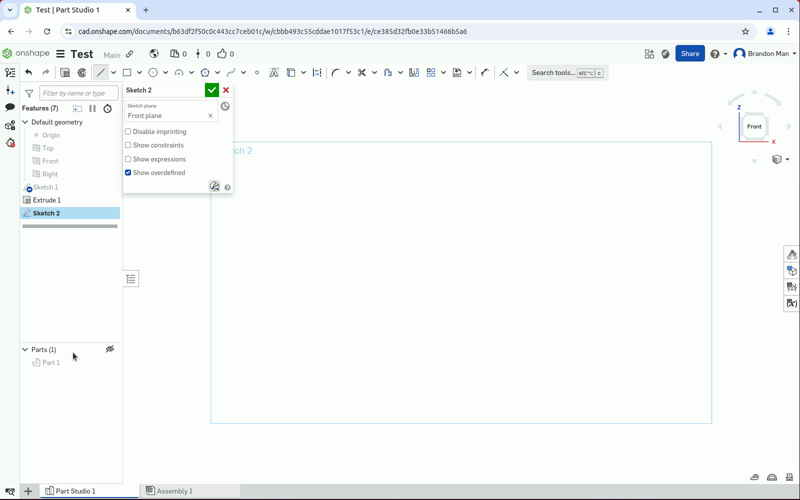
mouse_move(470, 273)
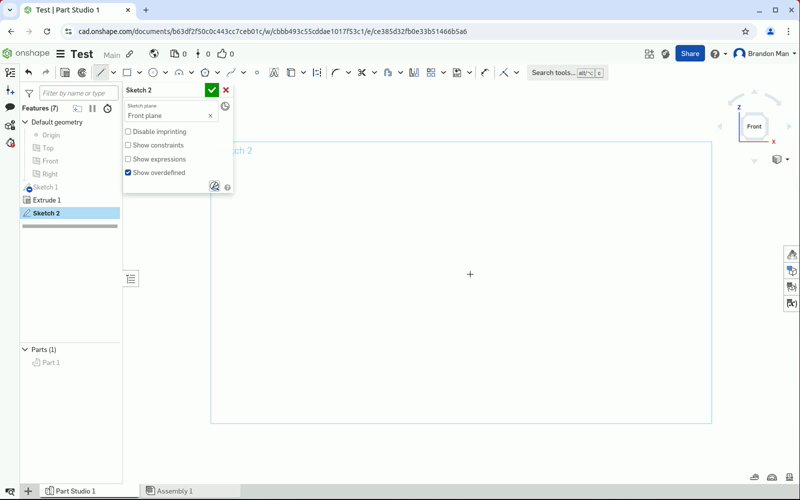
click(470, 273)
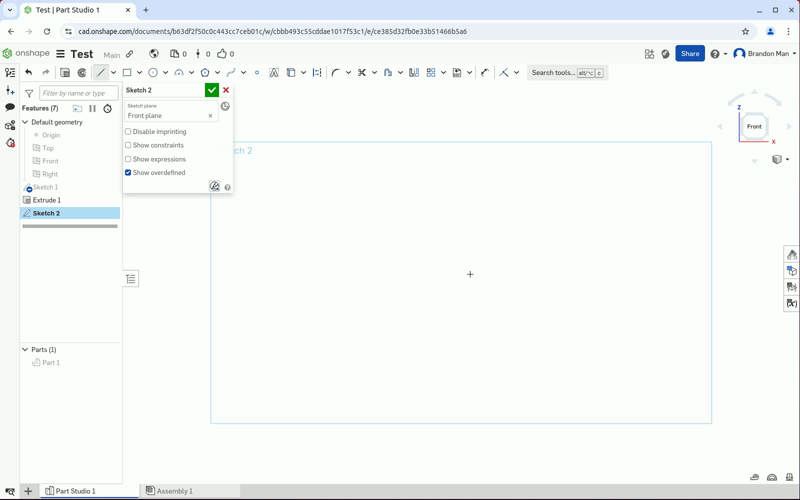
key_up(shift)
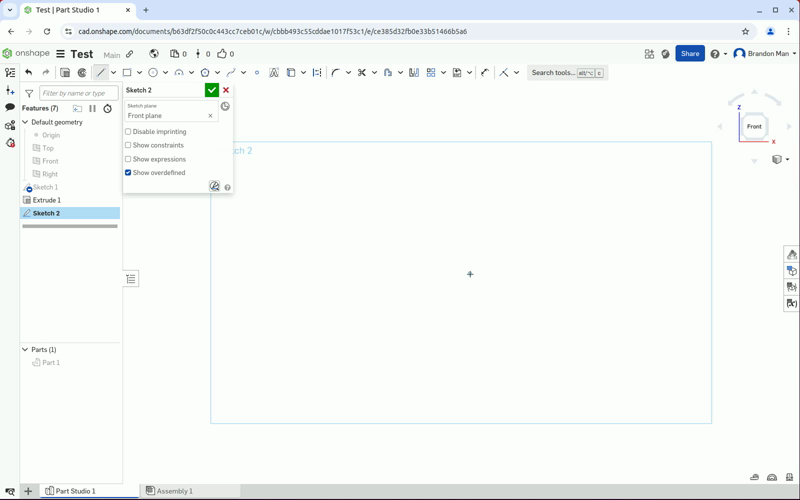
key_down(shift)
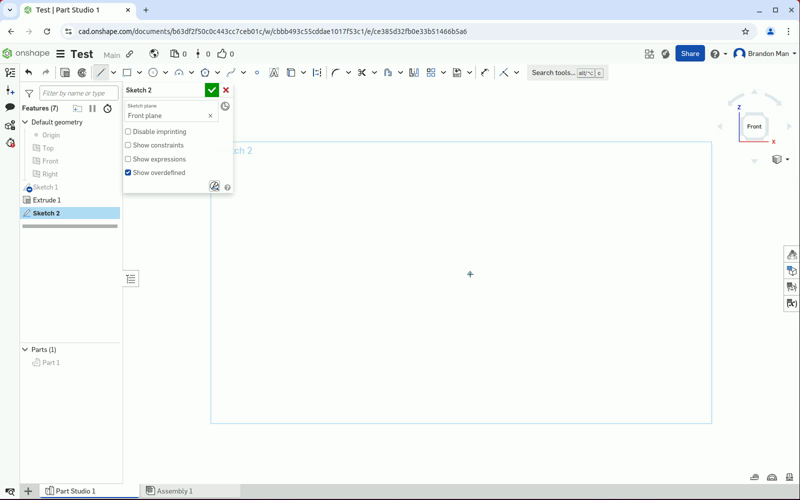
mouse_move(500, 273)
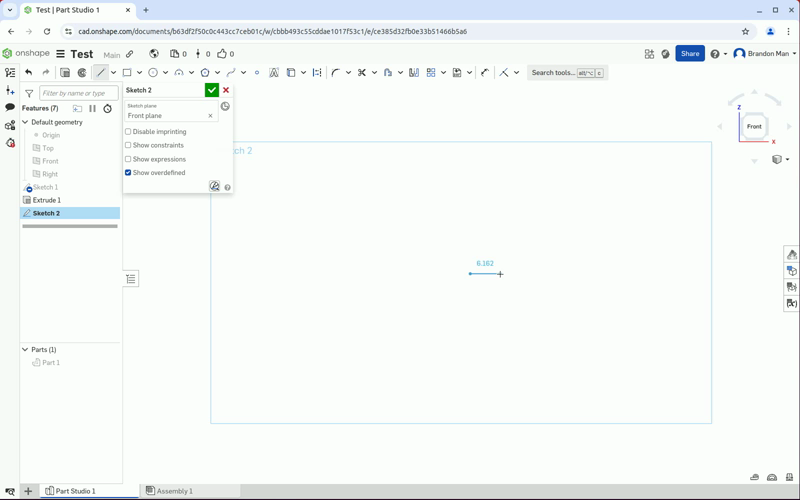
mouse_move(526, 273)
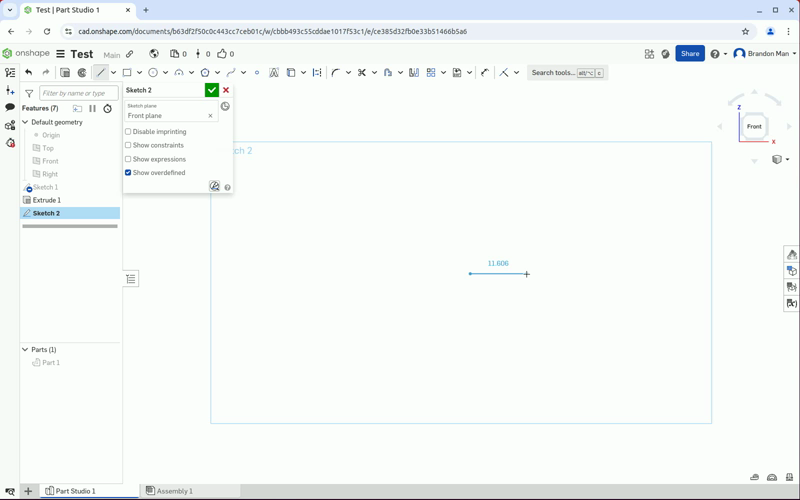
click(526, 273)
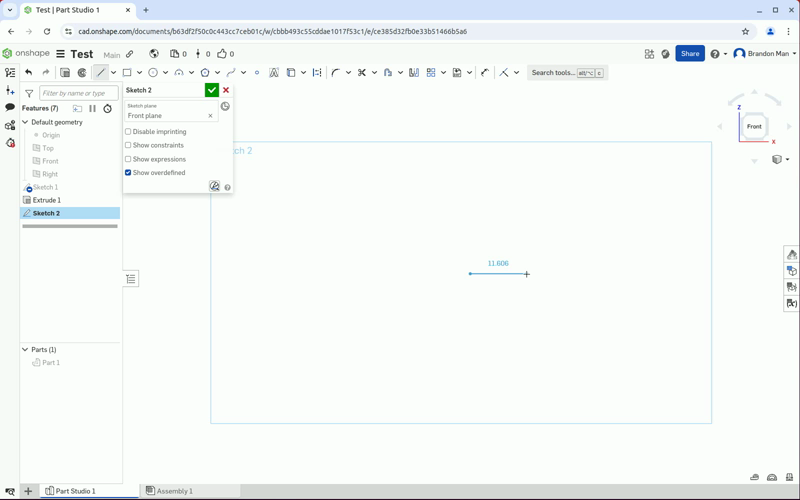
key_up(shift)
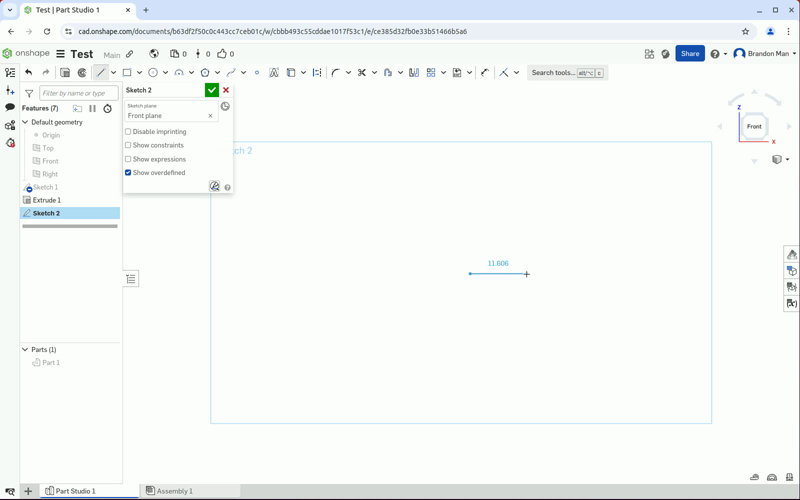
key_down(shift)
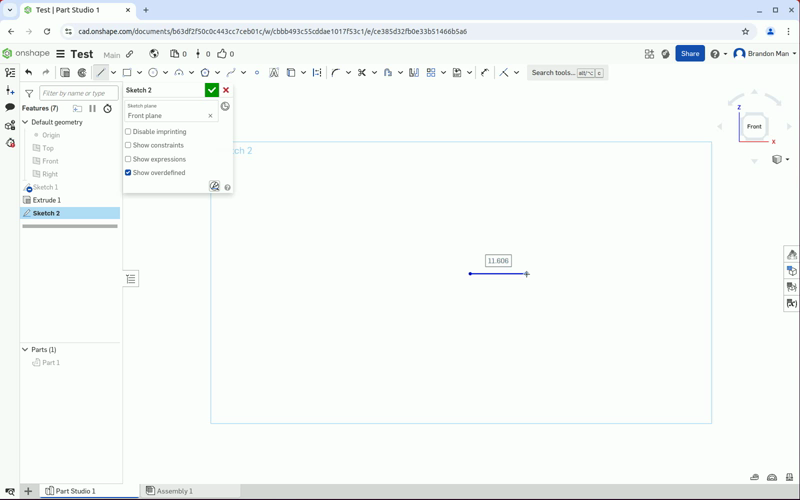
mouse_move(526, 179)
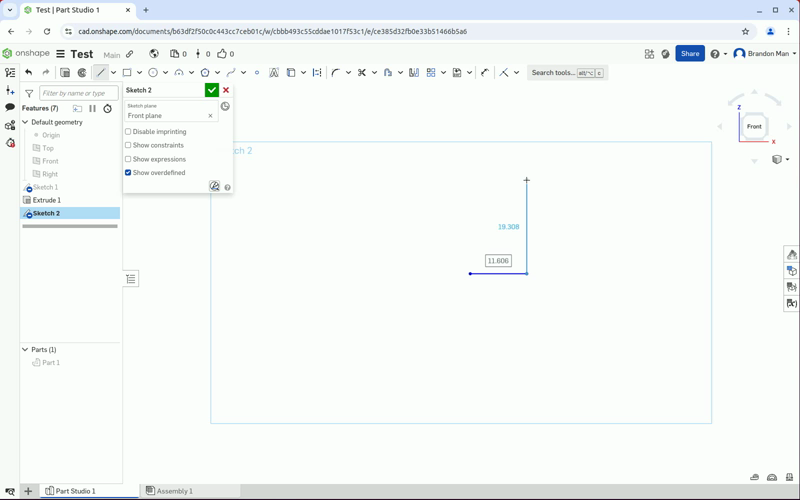
click(526, 179)
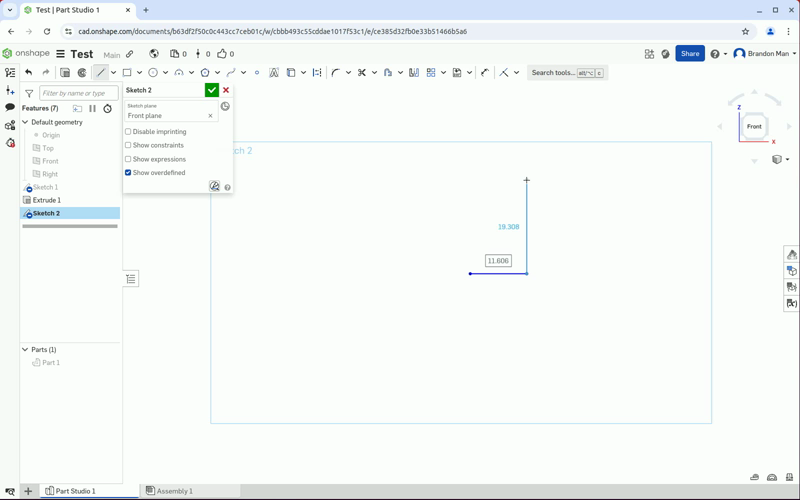
key_up(shift)
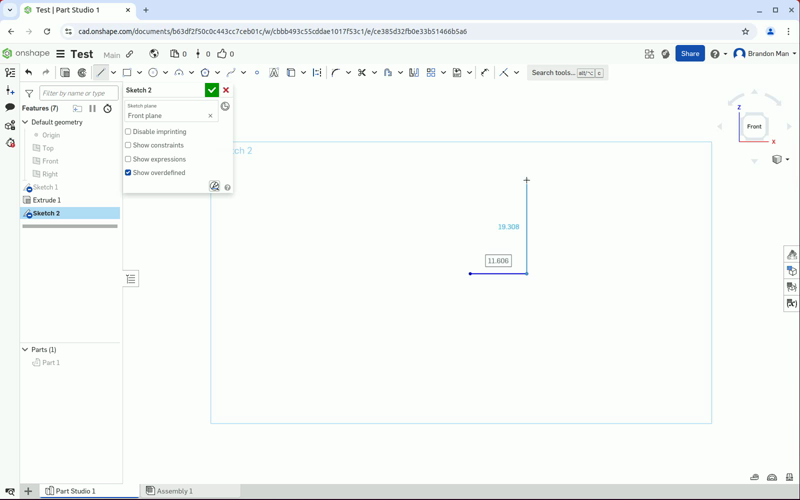
key_down(shift)
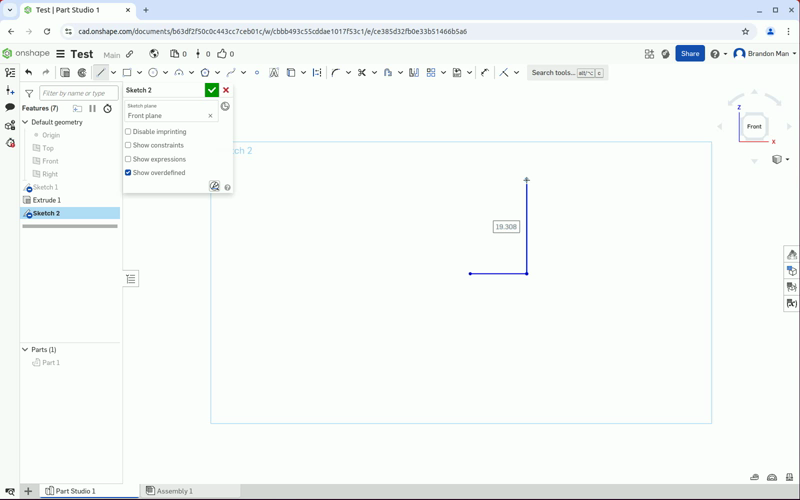
mouse_move(556, 179)
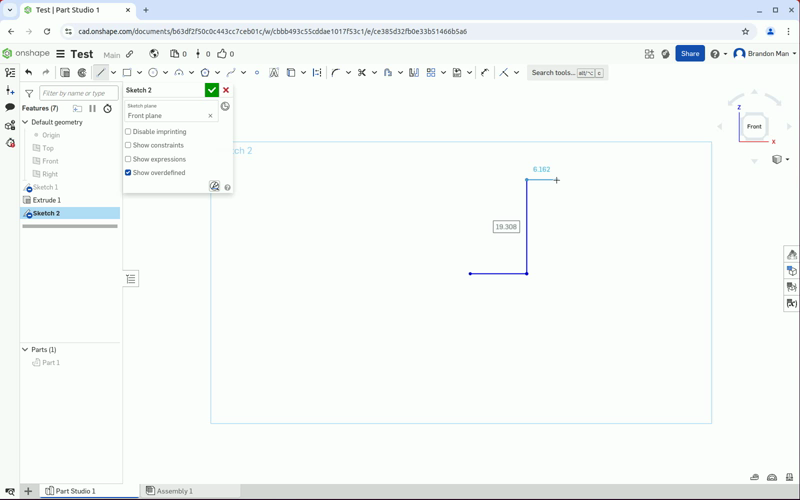
mouse_move(470, 179)
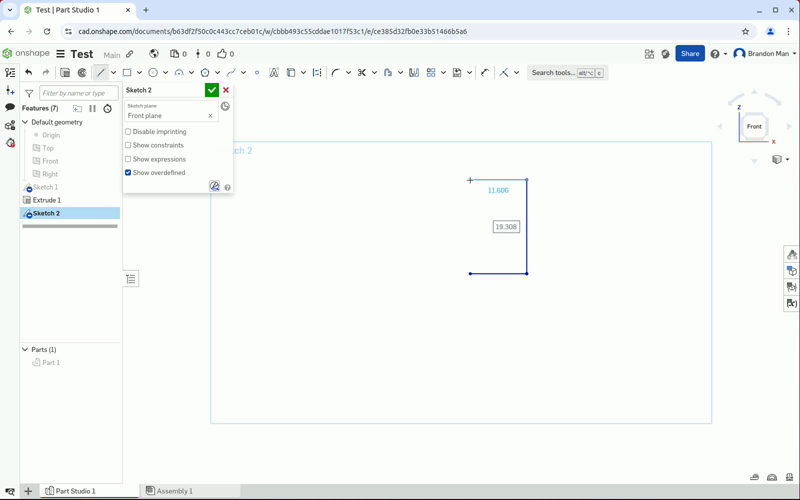
click(470, 179)
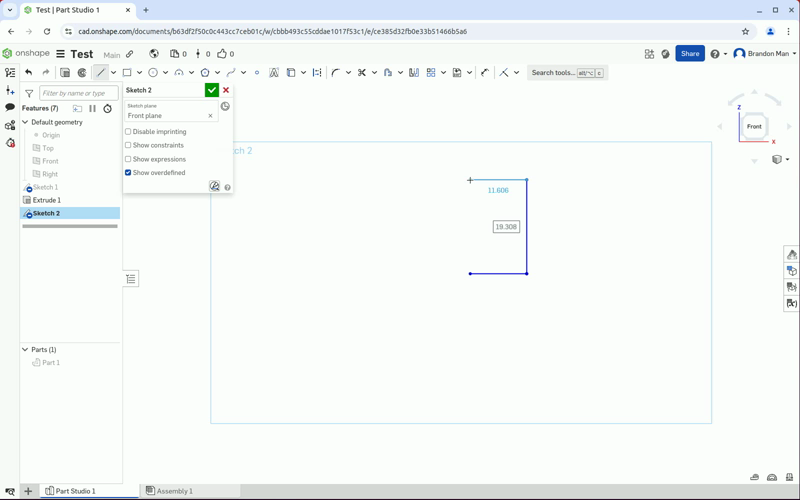
key_up(shift)
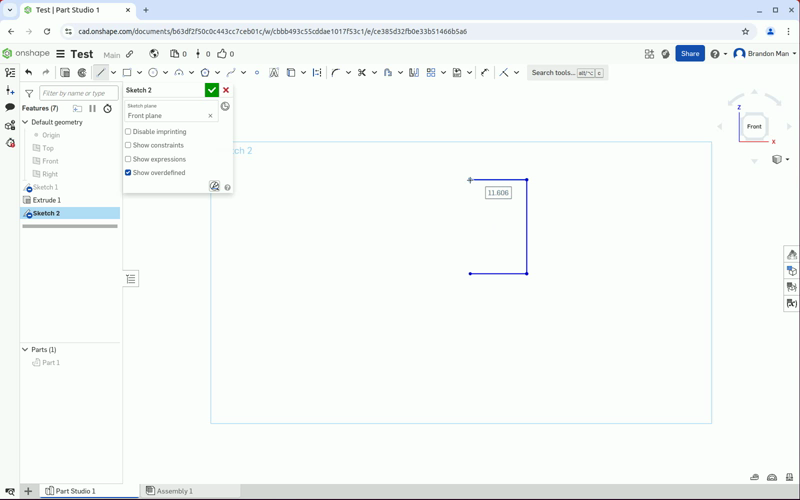
key_down(shift)
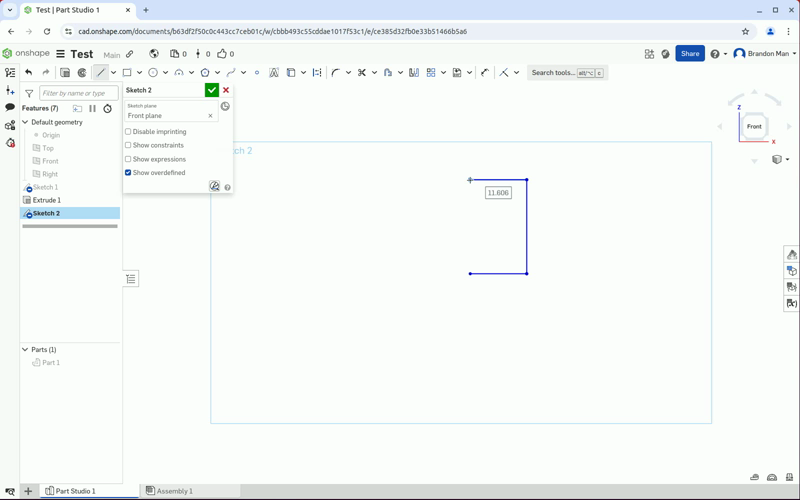
mouse_move(470, 273)
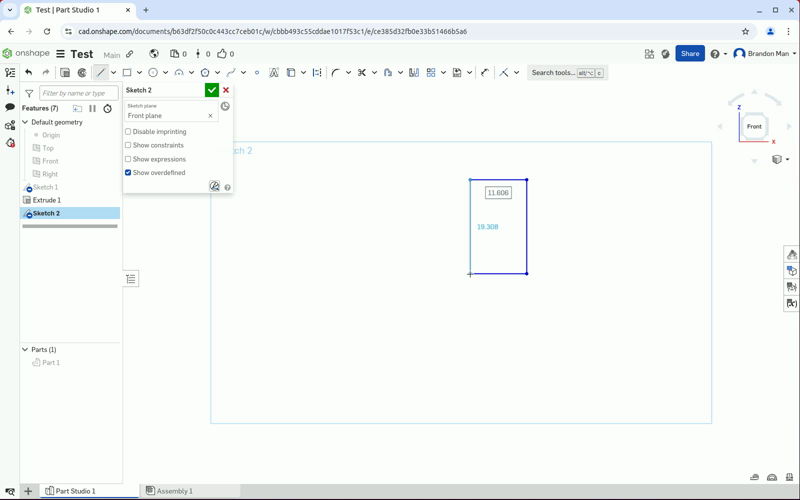
key_up(shift)
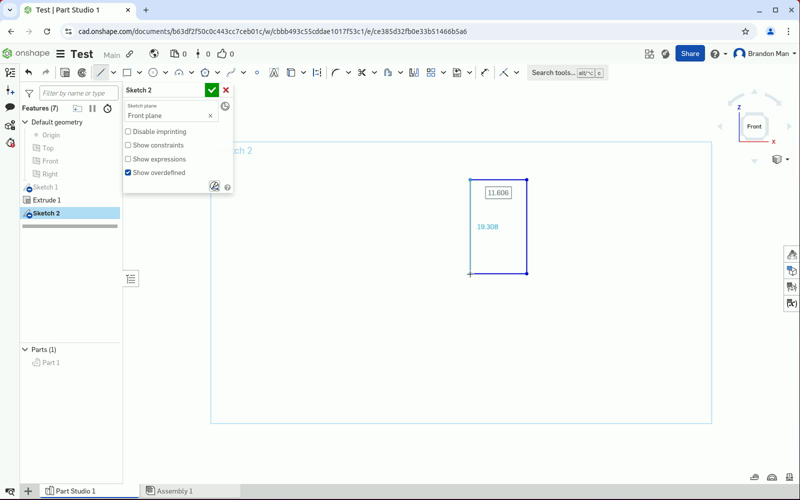
click(470, 273)
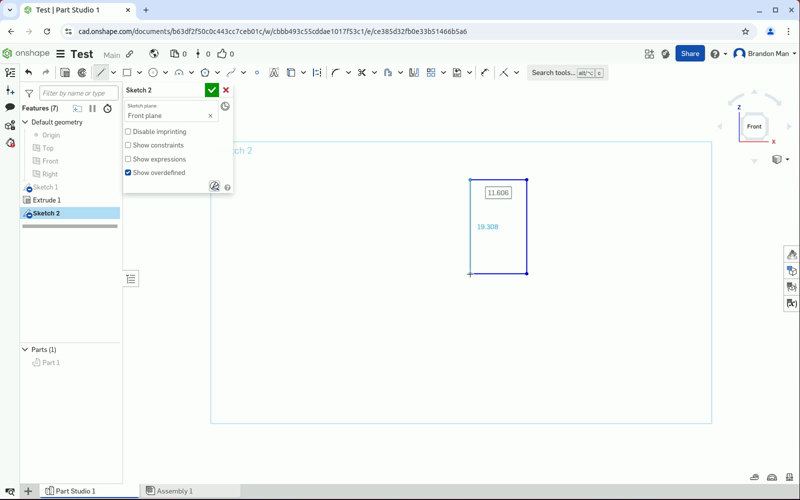
key(esc)
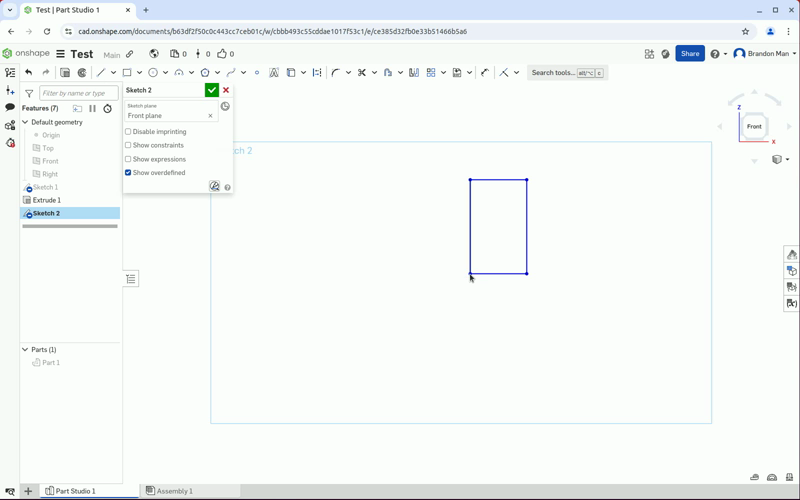
mouse_move(501, 266)
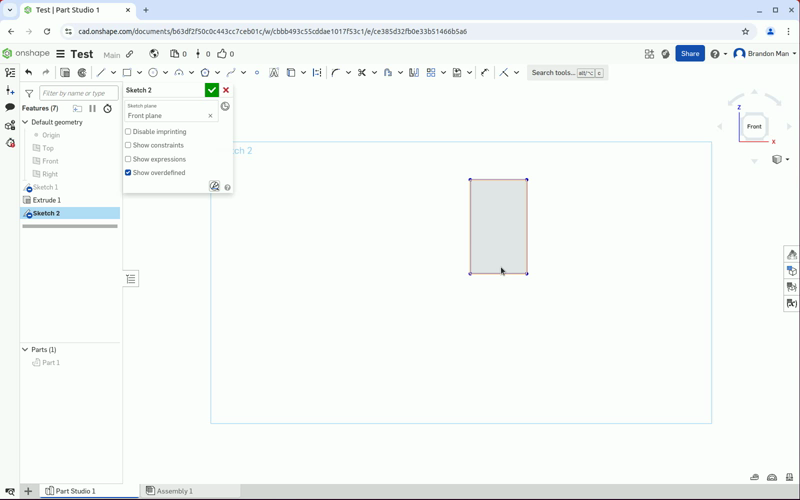
click(501, 266)
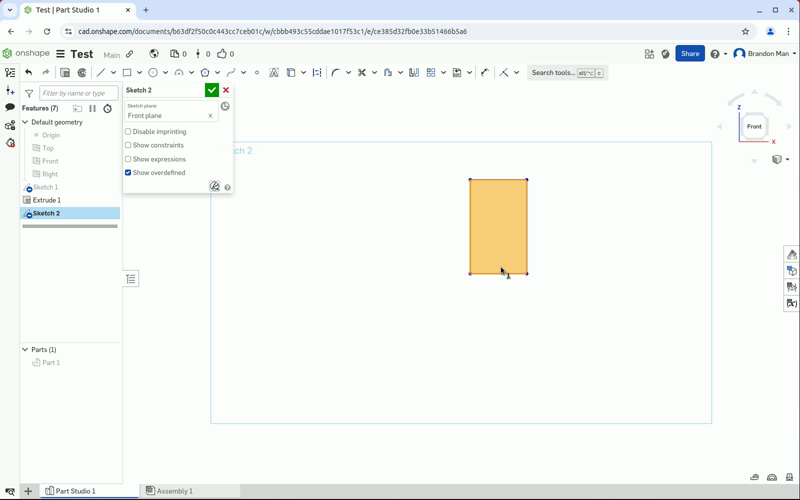
mouse_move(73, 352)
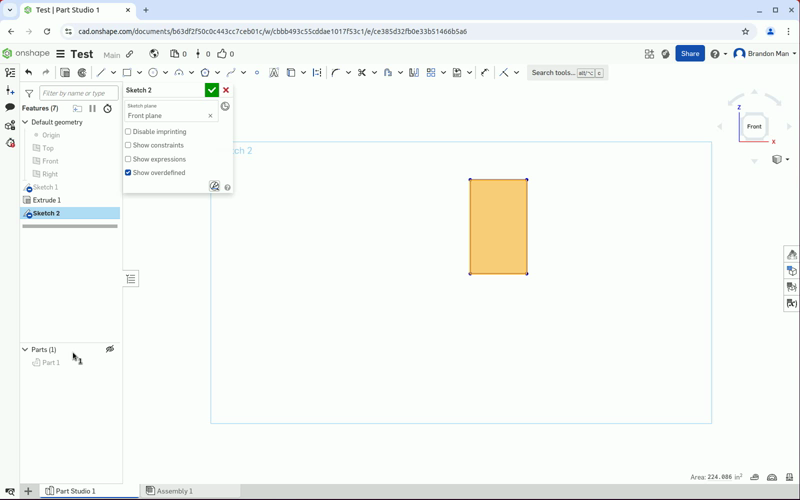
key(shift+y)
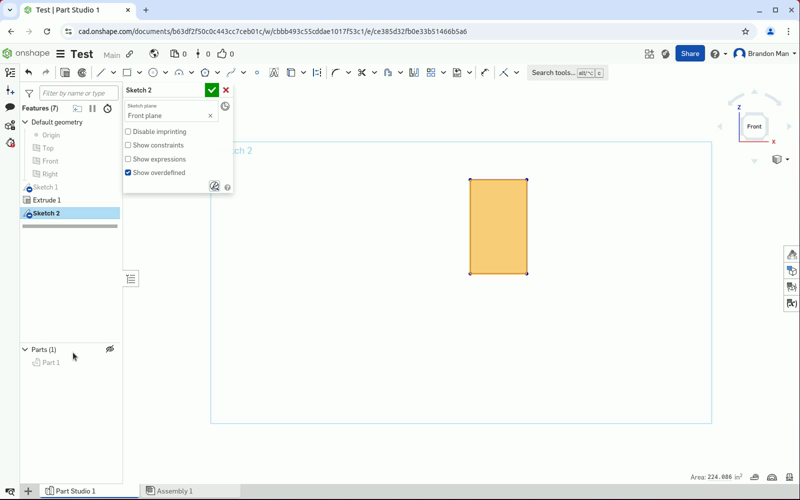
key(shift+e)
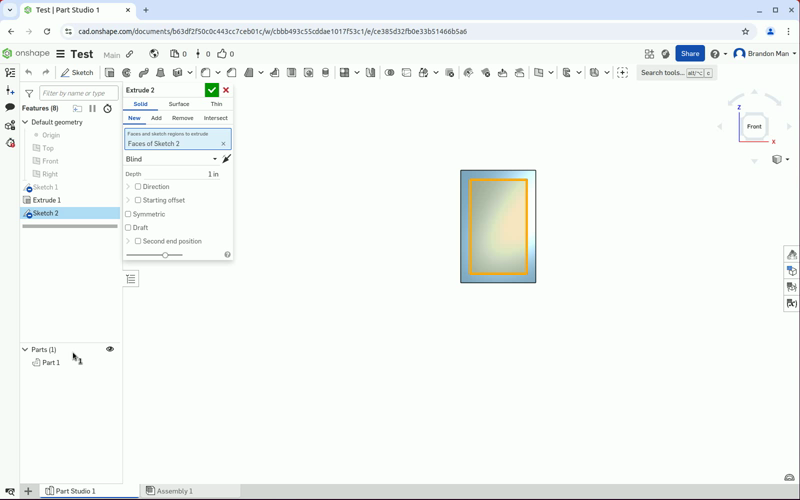
mouse_move(143, 106)
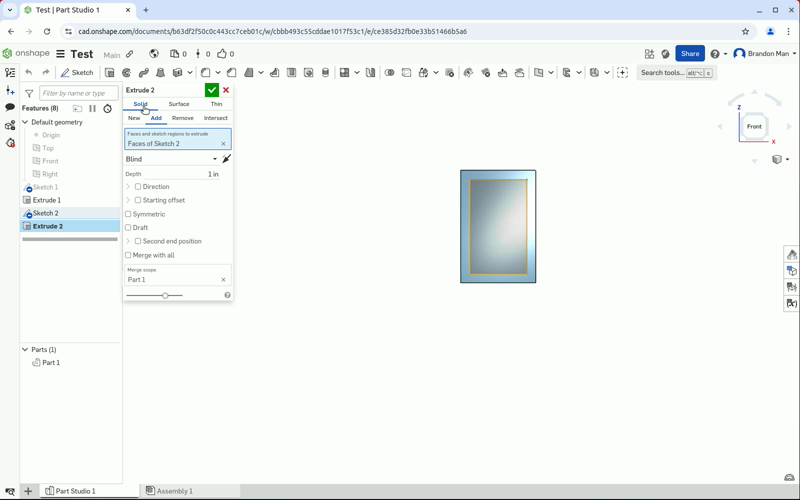
click(143, 106)
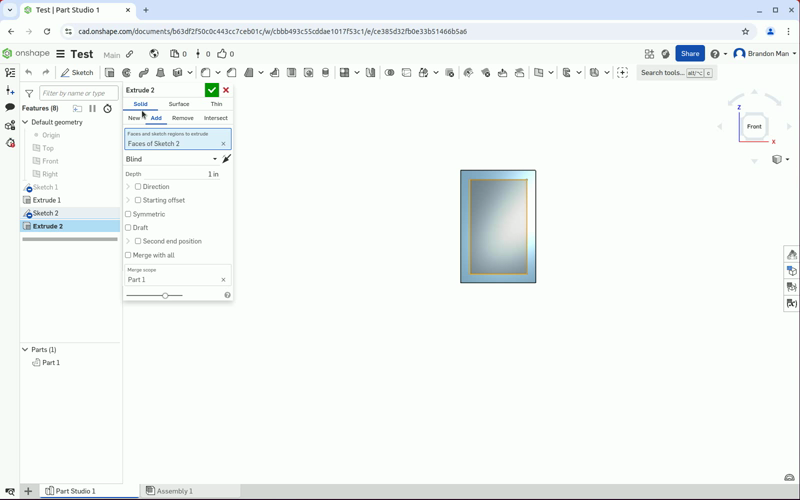
mouse_move(137, 120)
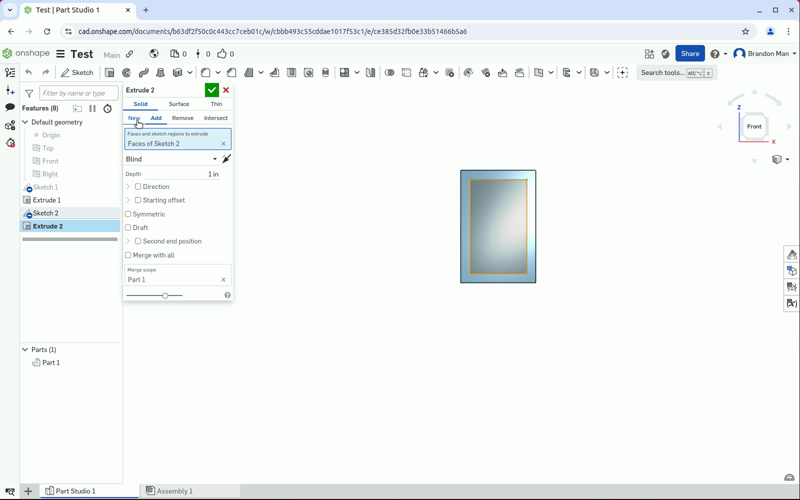
click(137, 120)
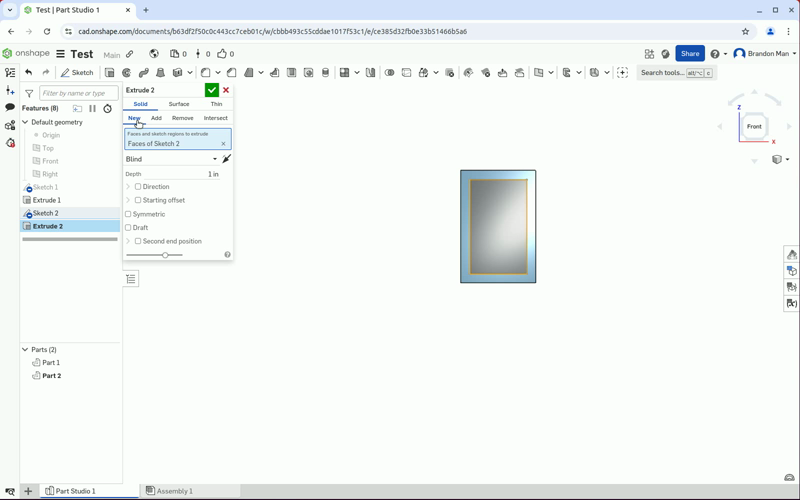
key(tab, 4)
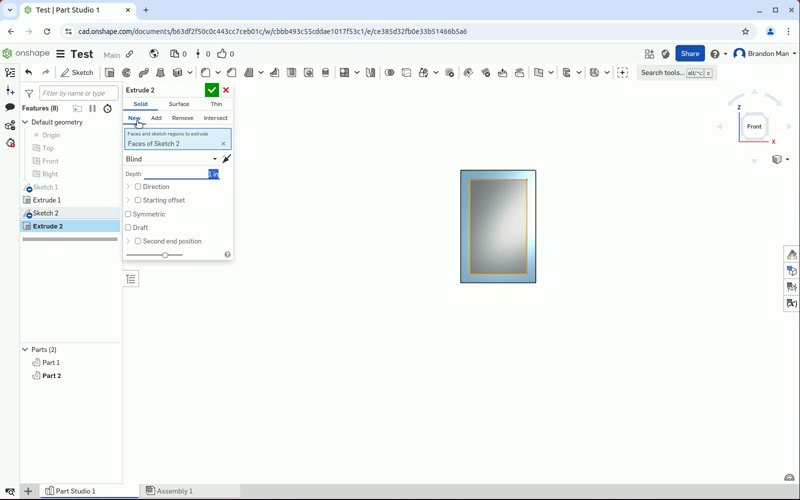
text(1.926)
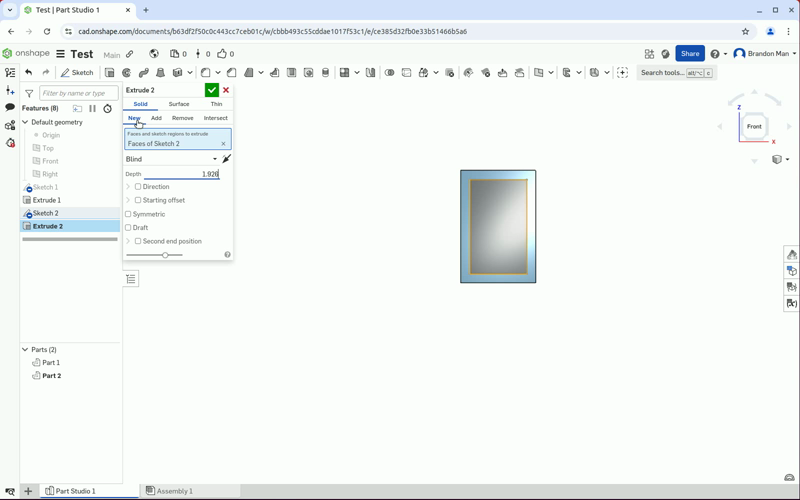
key(enter)
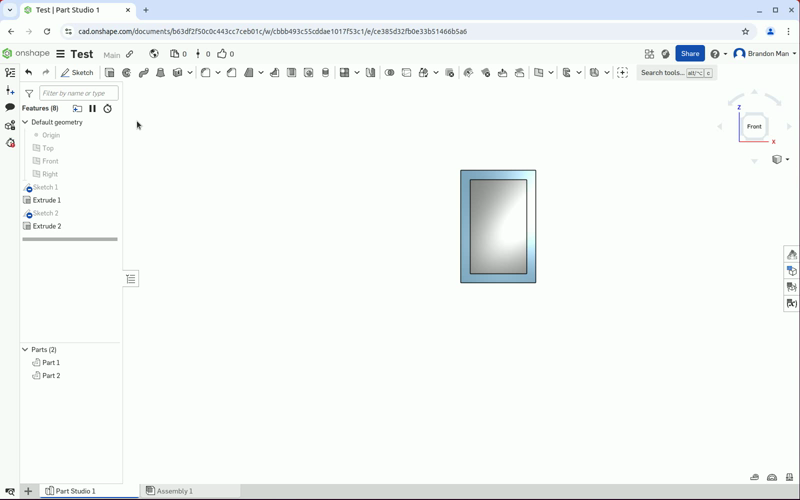
key(shift+h)
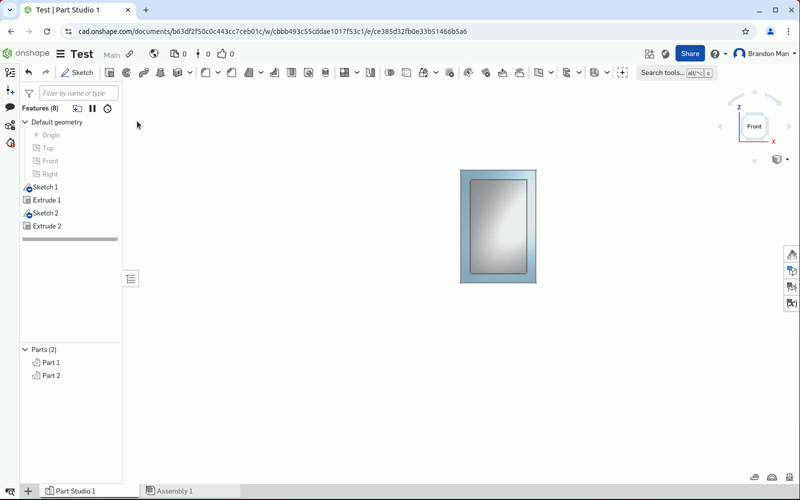
key(shift+h)
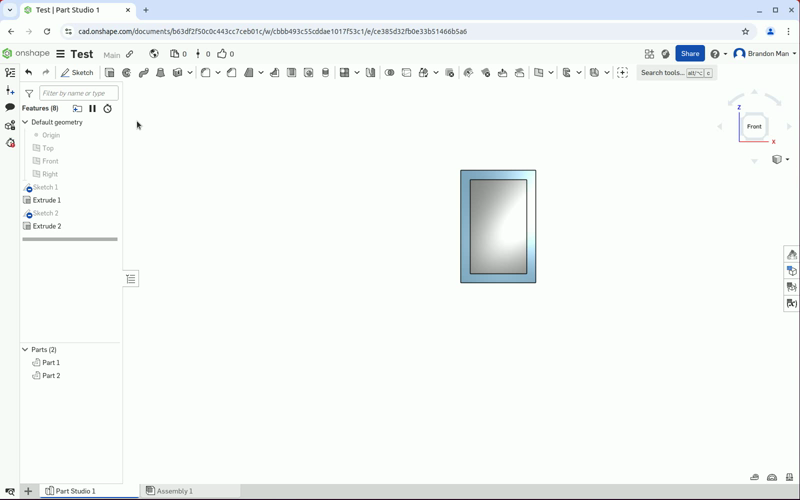
mouse_move(73, 189)
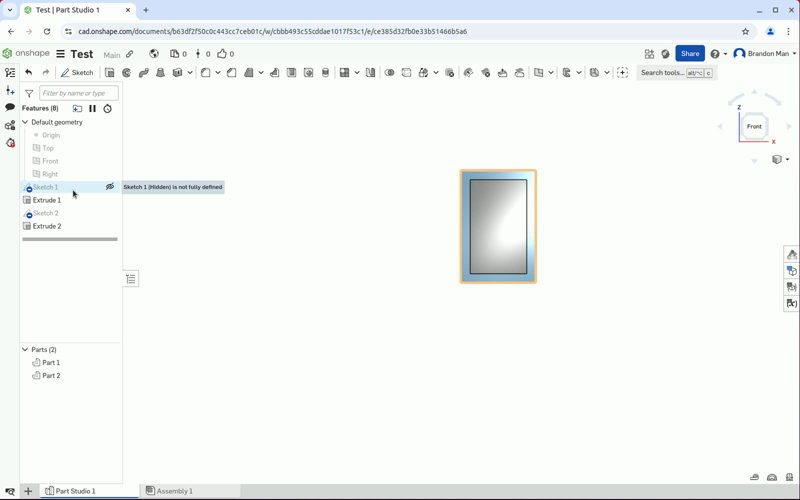
click(73, 189)
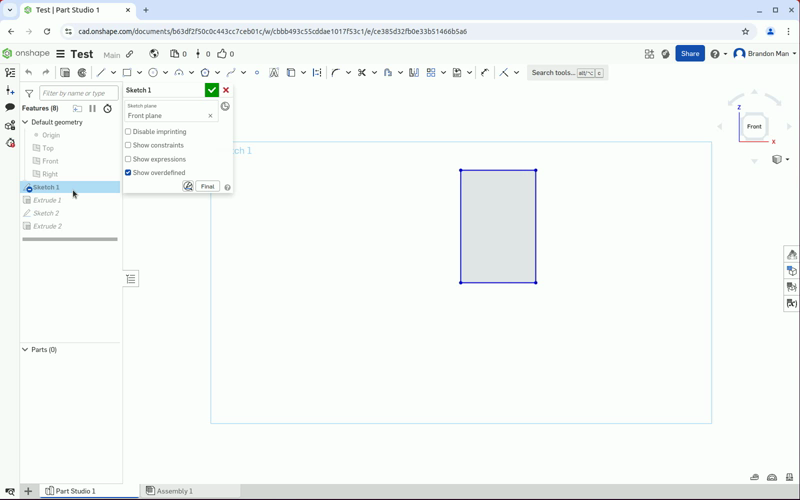
mouse_move(229, 92)
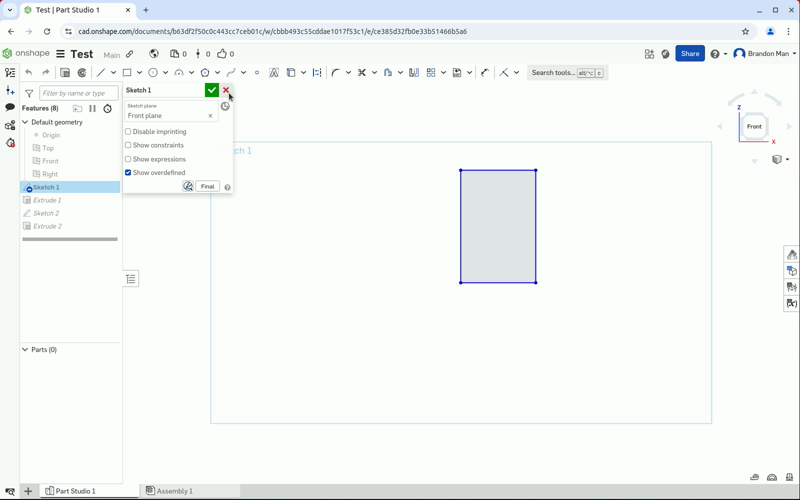
click(229, 92)
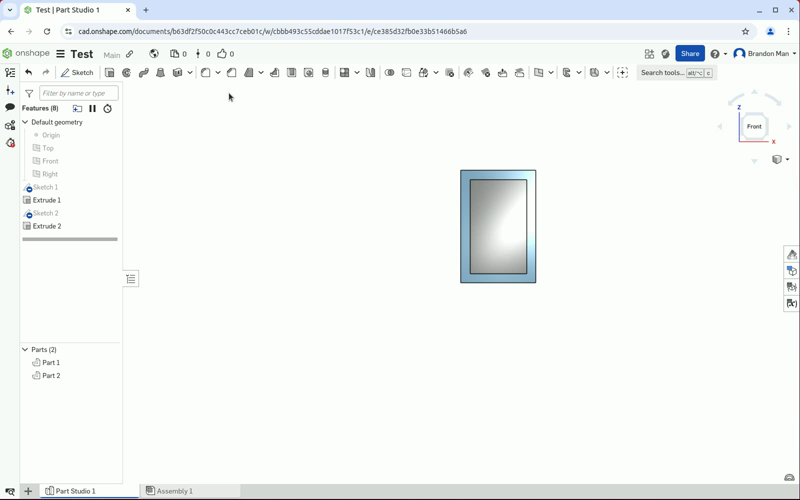
mouse_move(541, 75)
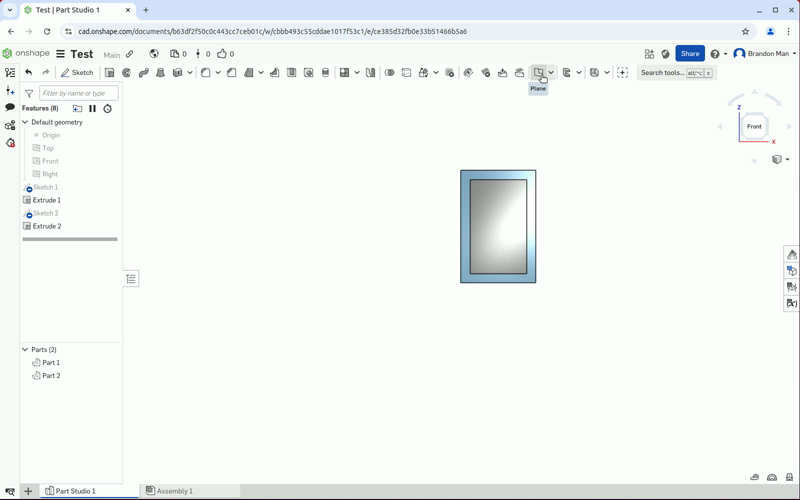
click(541, 75)
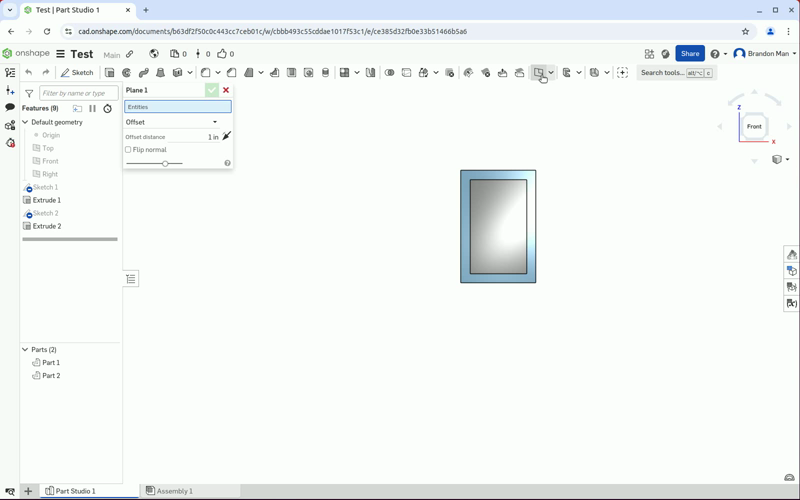
mouse_move(73, 163)
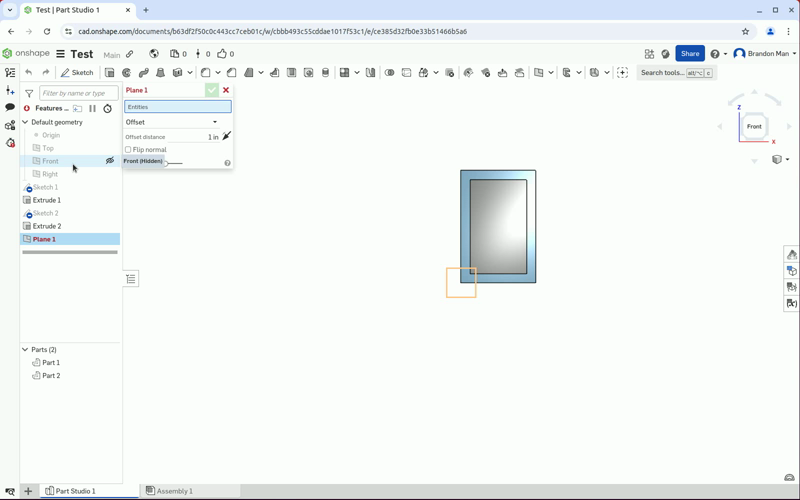
click(73, 163)
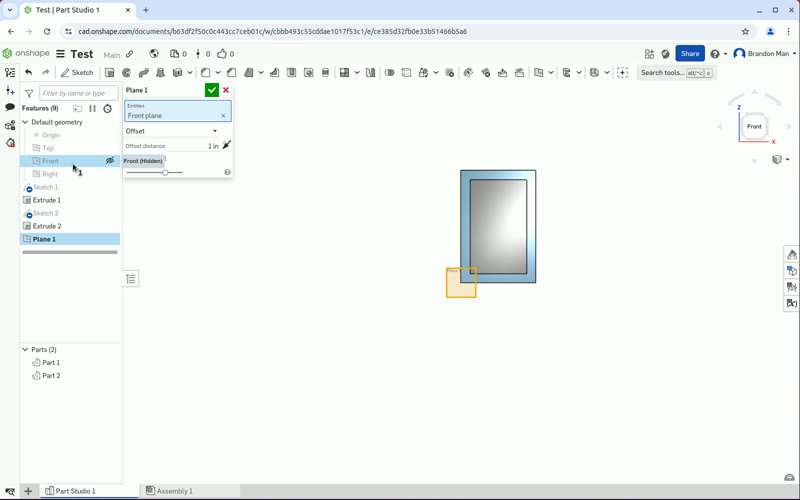
key(tab, 2)
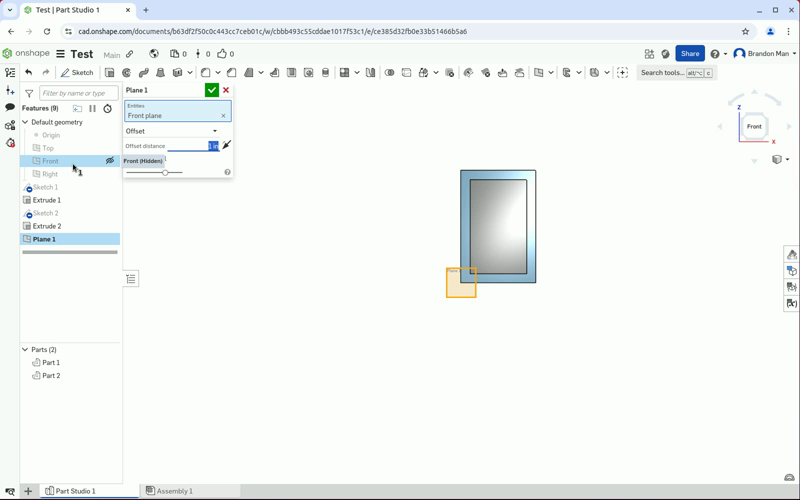
text(1.91)
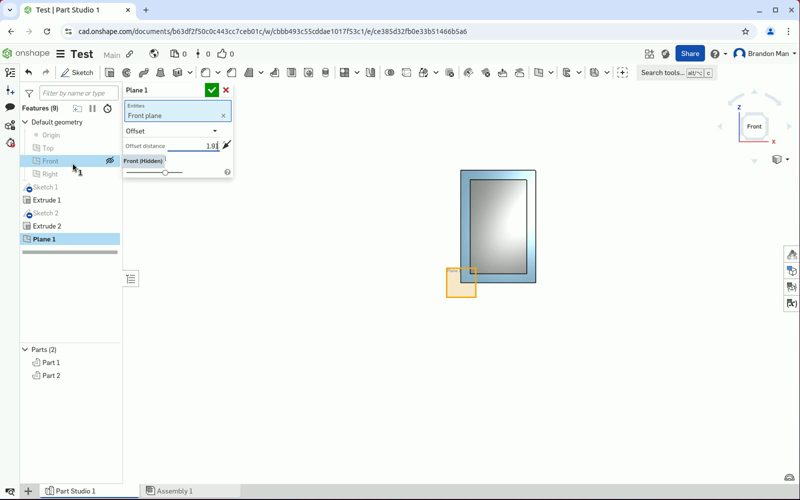
key(enter, 2)
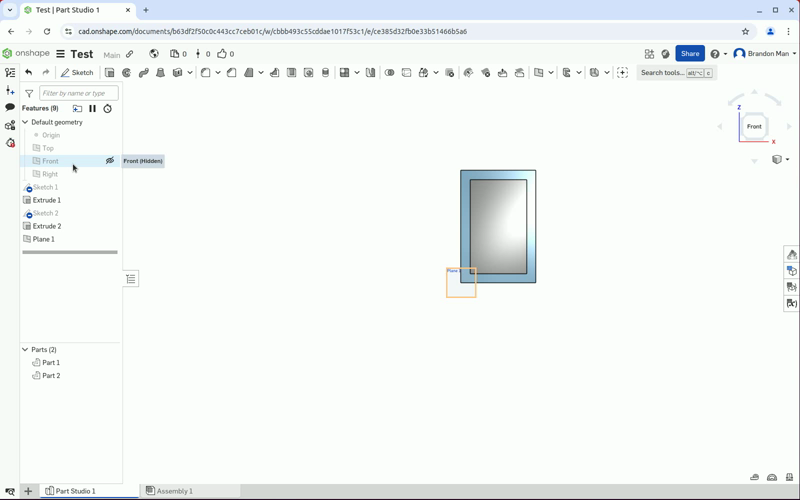
key(shift+s)
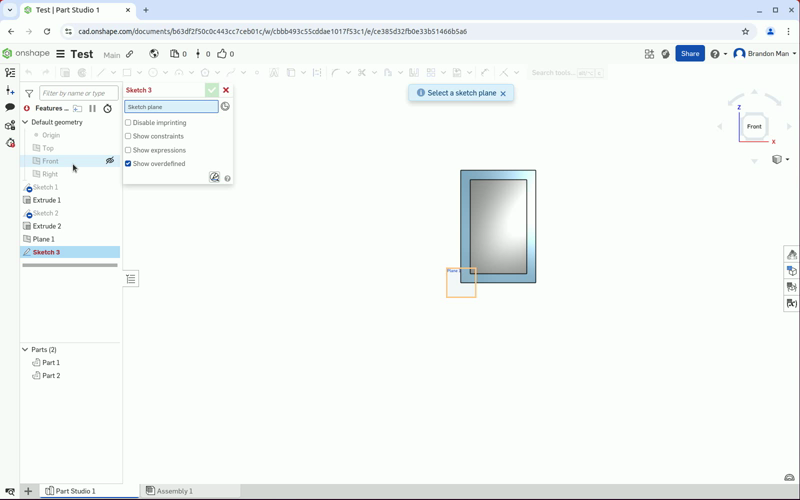
mouse_move(73, 241)
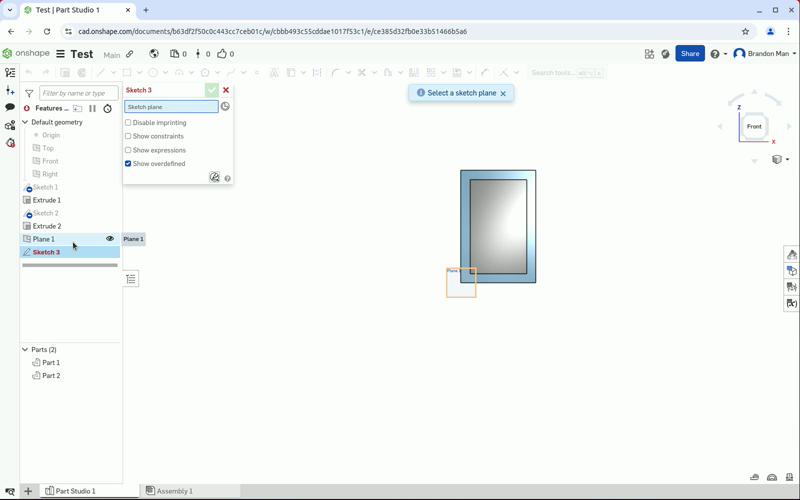
click(73, 241)
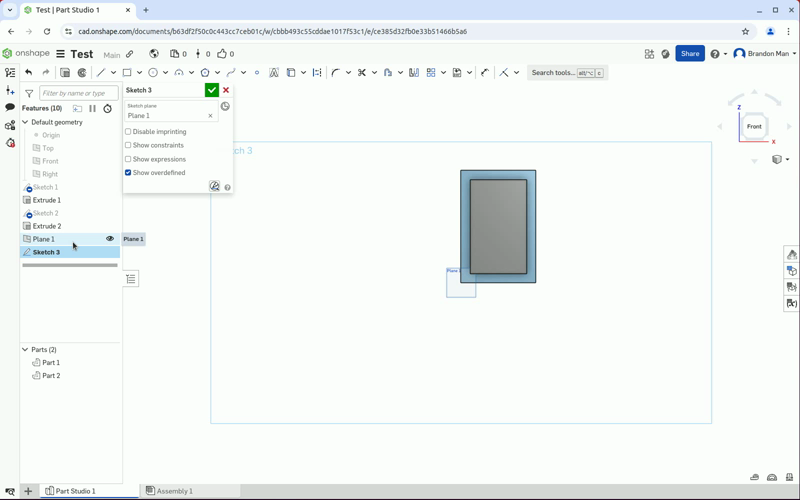
mouse_move(73, 352)
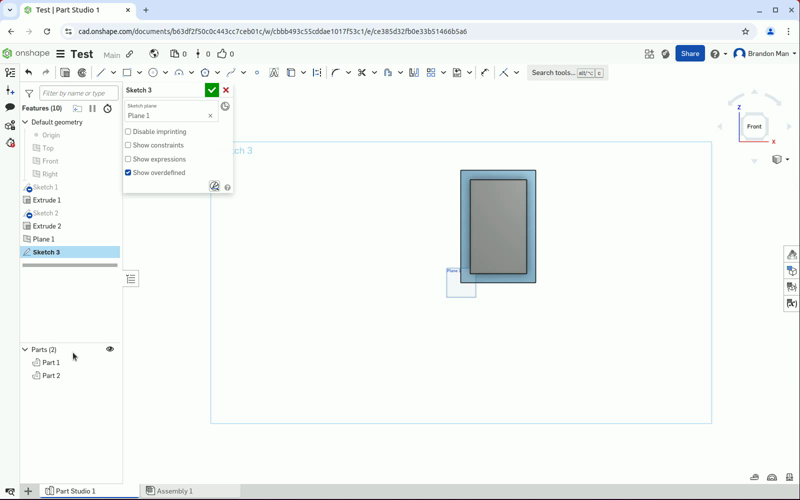
key(y)
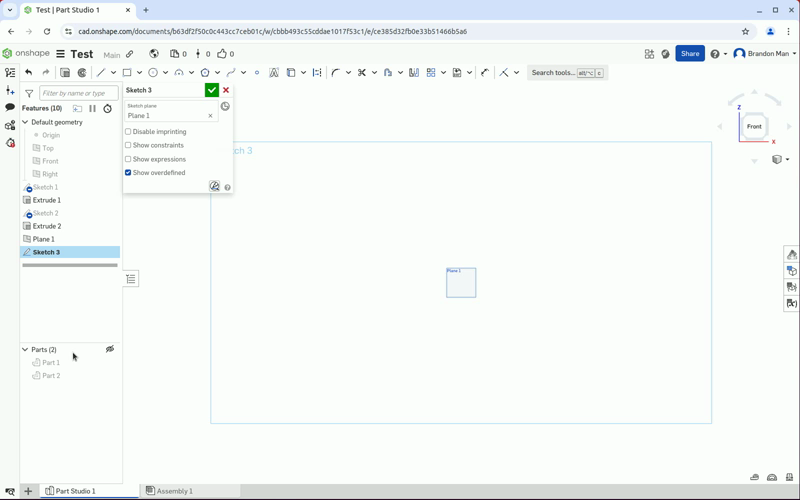
key(c)
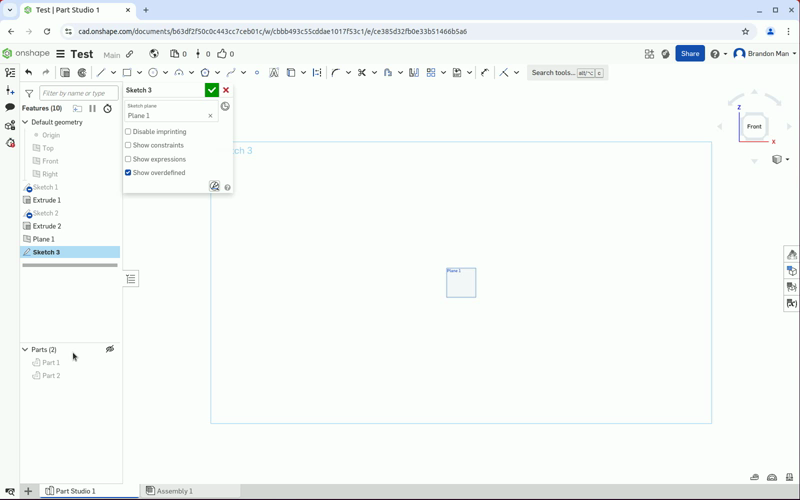
key_down(shift)
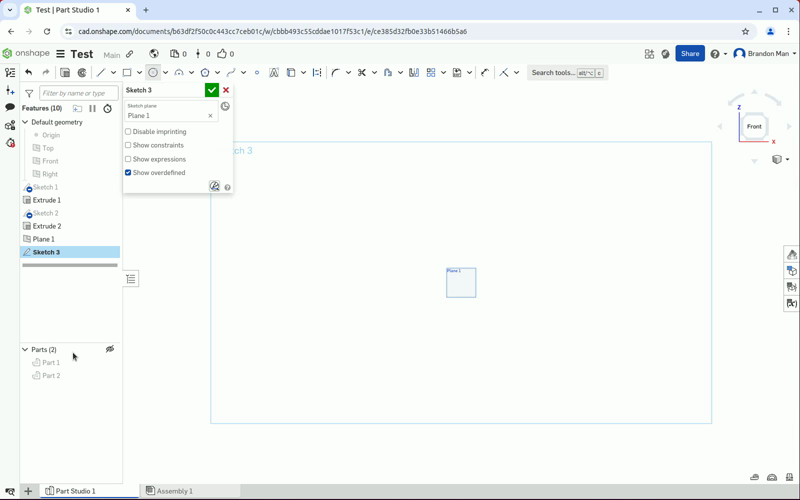
mouse_move(498, 226)
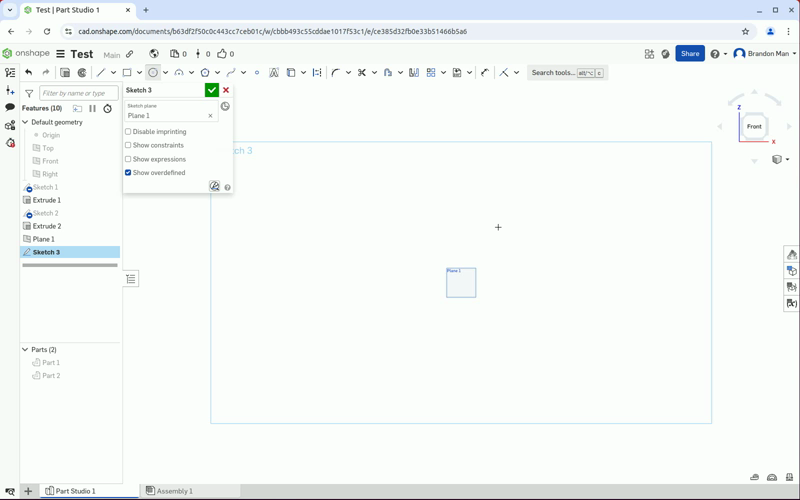
click(498, 226)
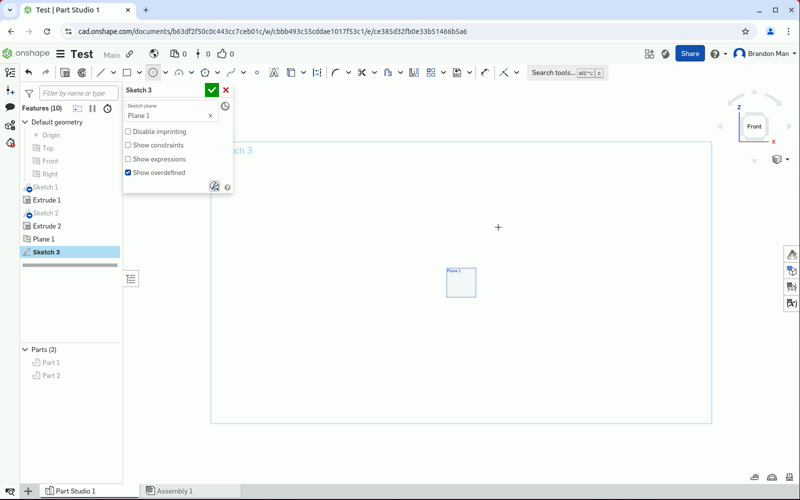
key_up(shift)
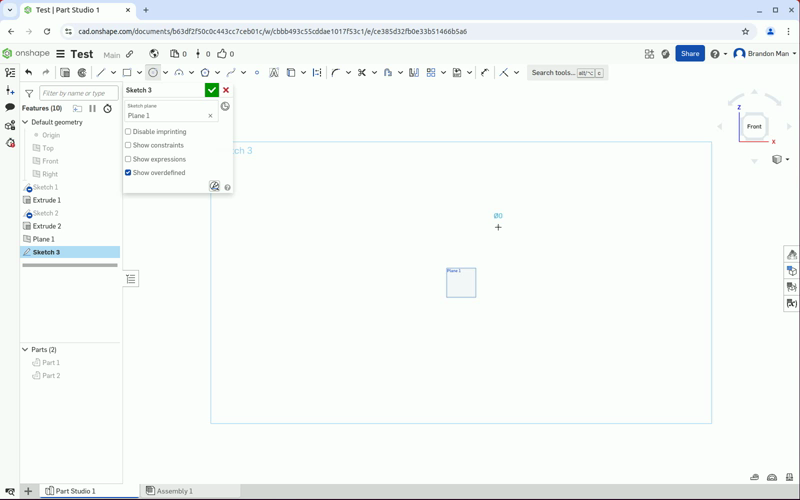
mouse_move(508, 226)
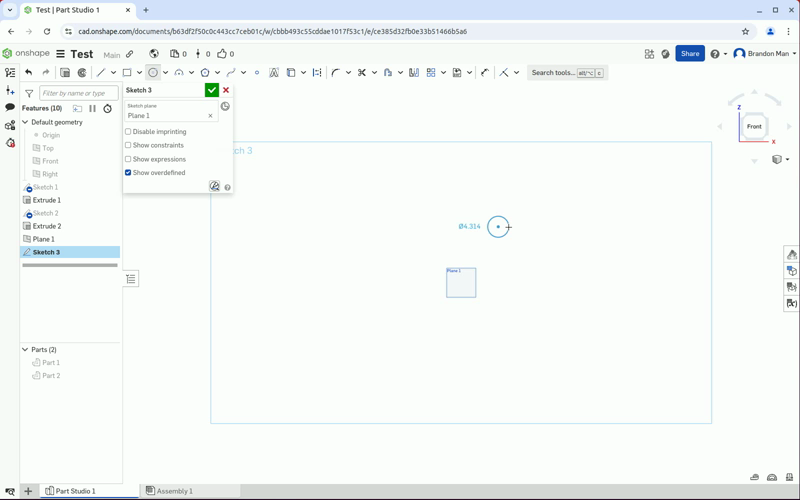
click(508, 226)
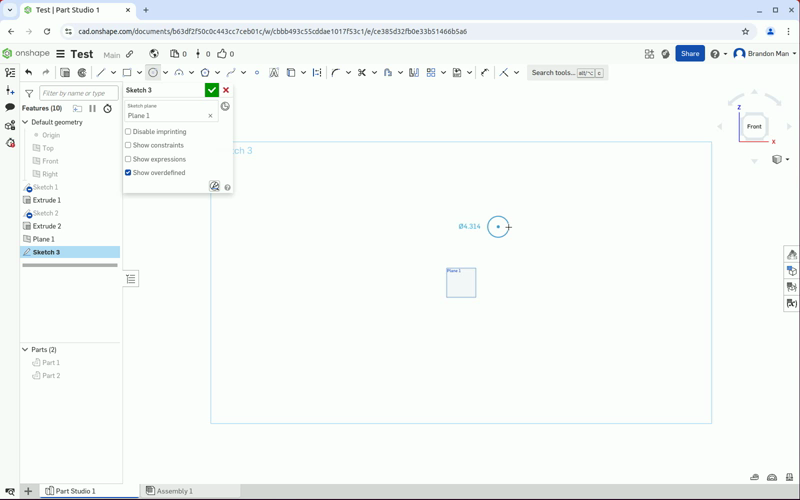
key(esc)
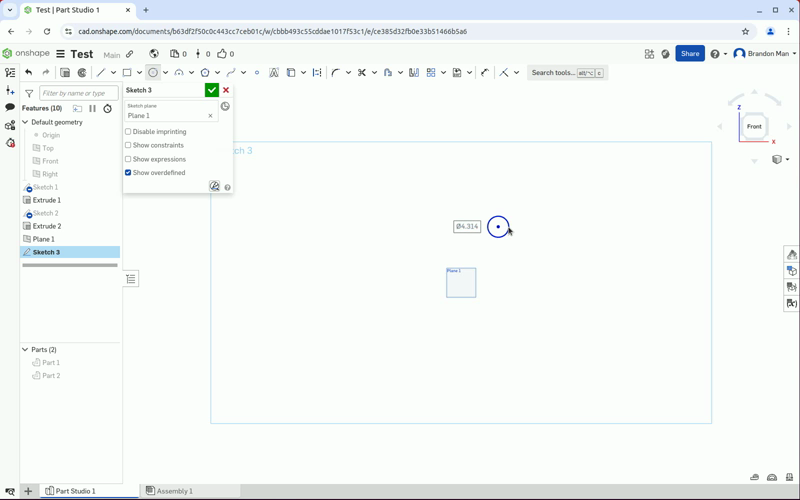
mouse_move(495, 229)
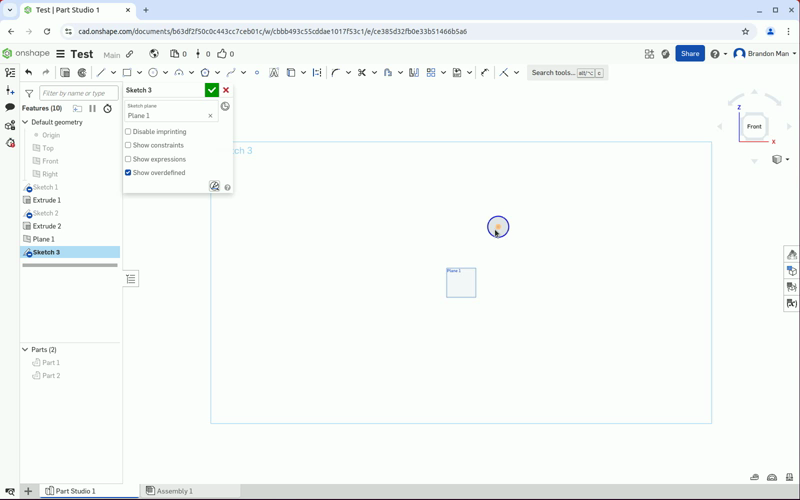
scroll(6)
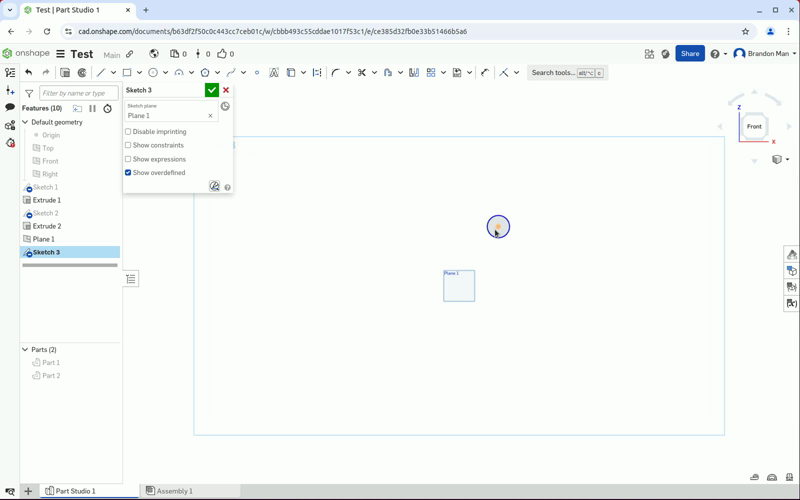
scroll(6)
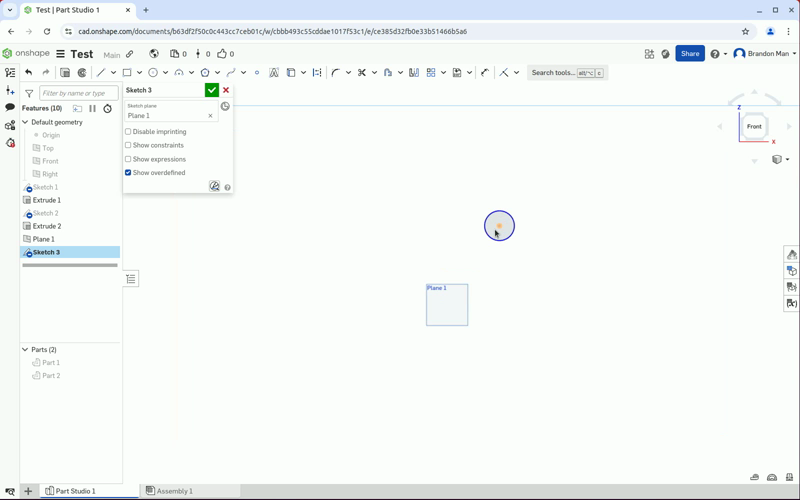
scroll(6)
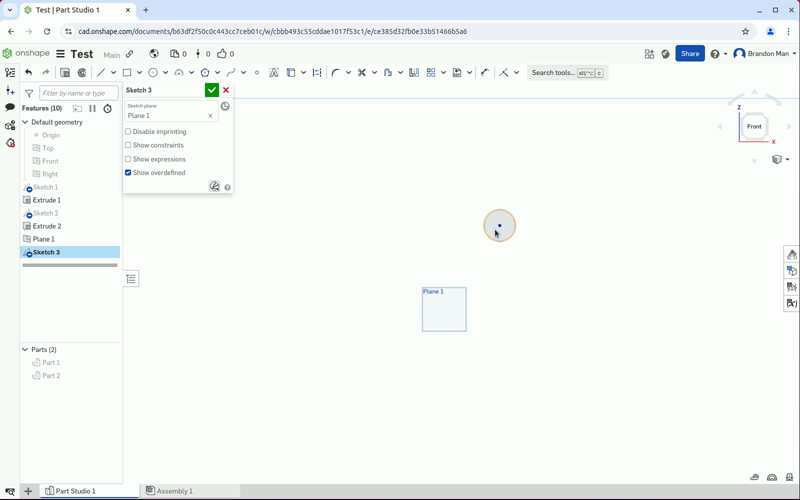
scroll(6)
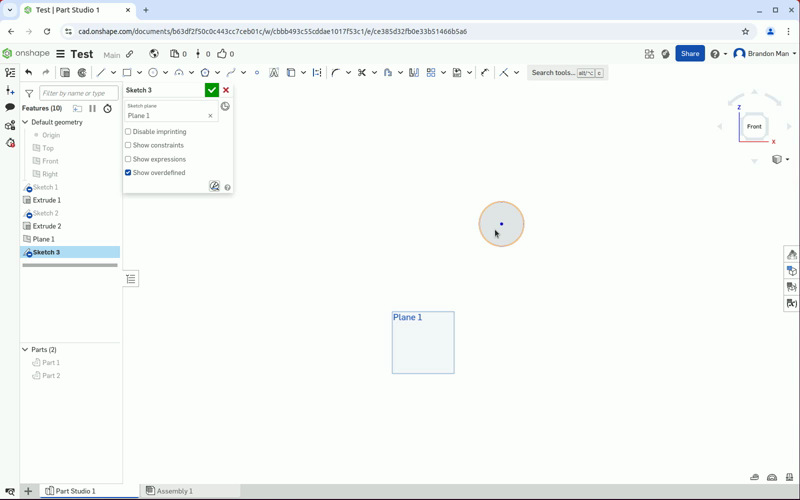
scroll(6)
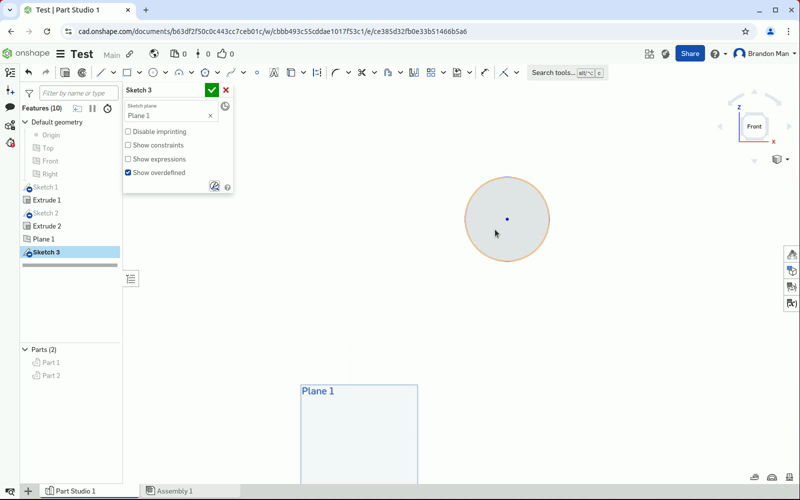
scroll(6)
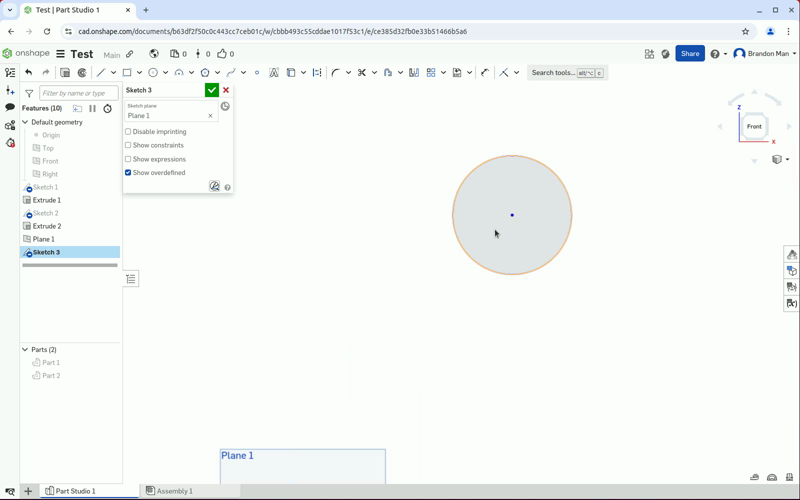
scroll(6)
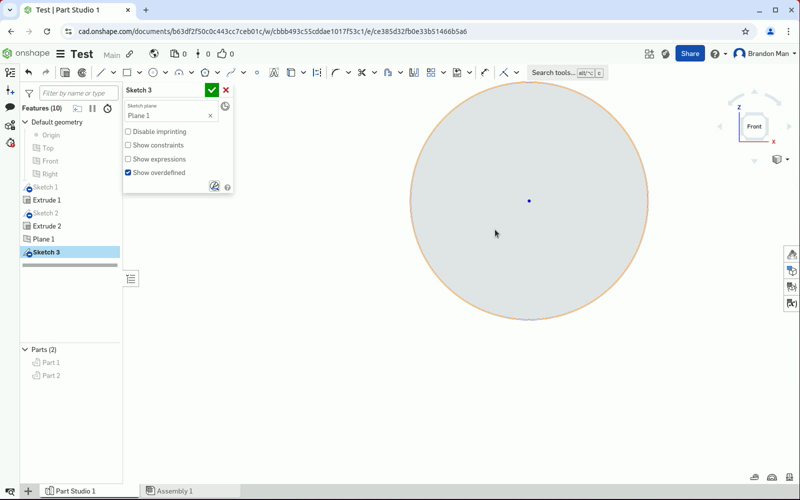
click(495, 229)
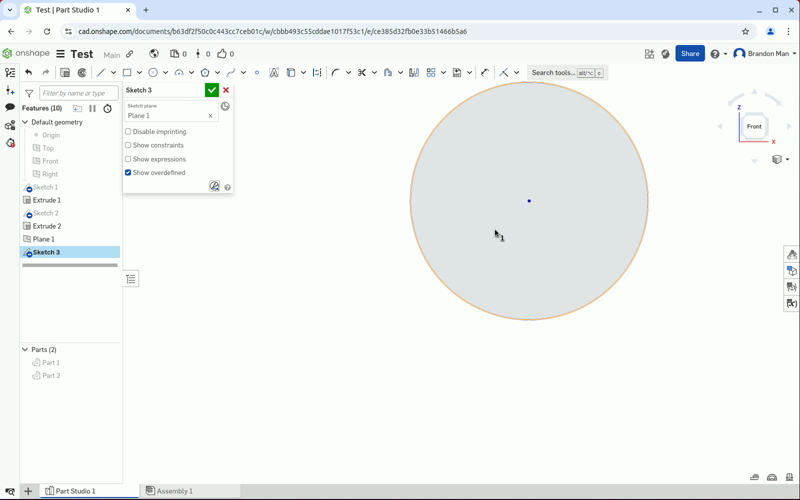
scroll(-6)
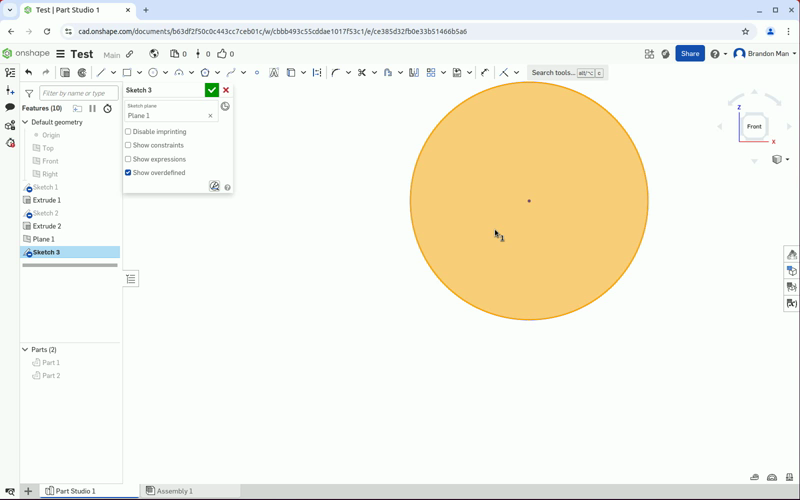
scroll(-6)
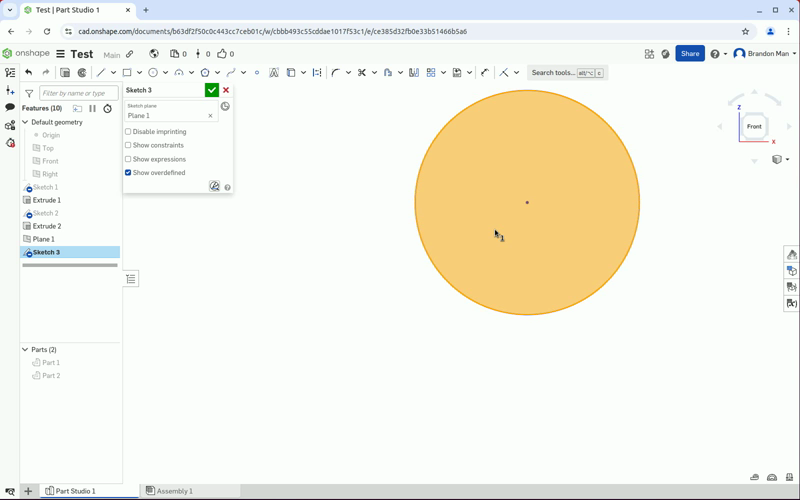
scroll(-6)
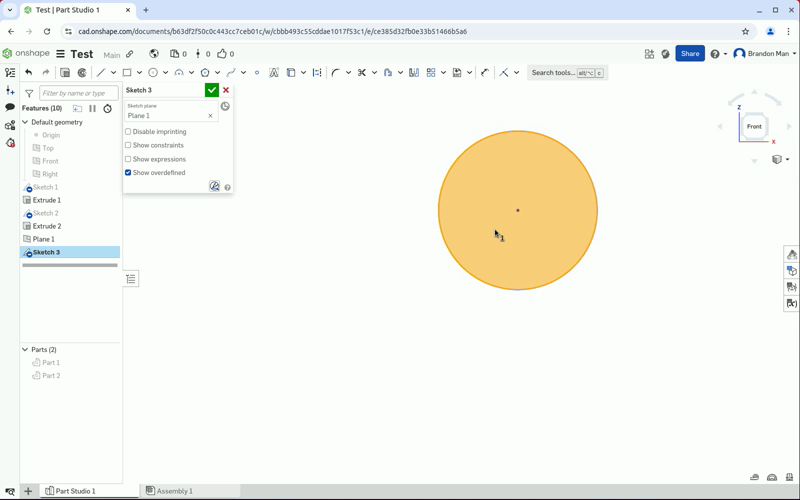
scroll(-6)
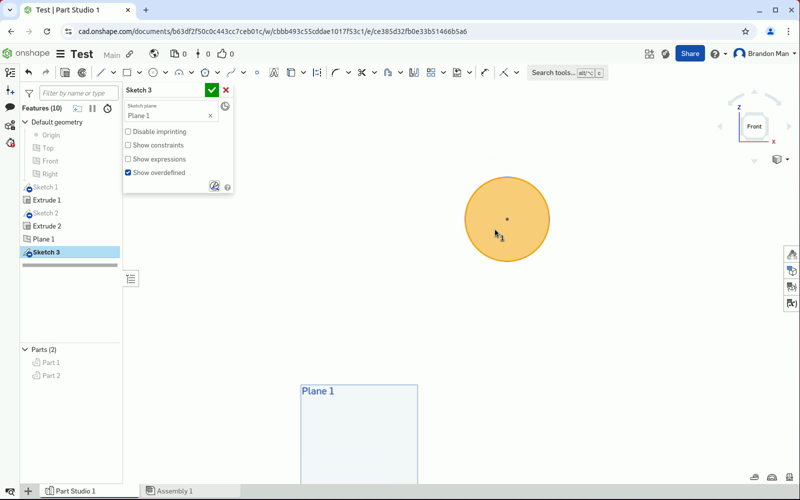
scroll(-6)
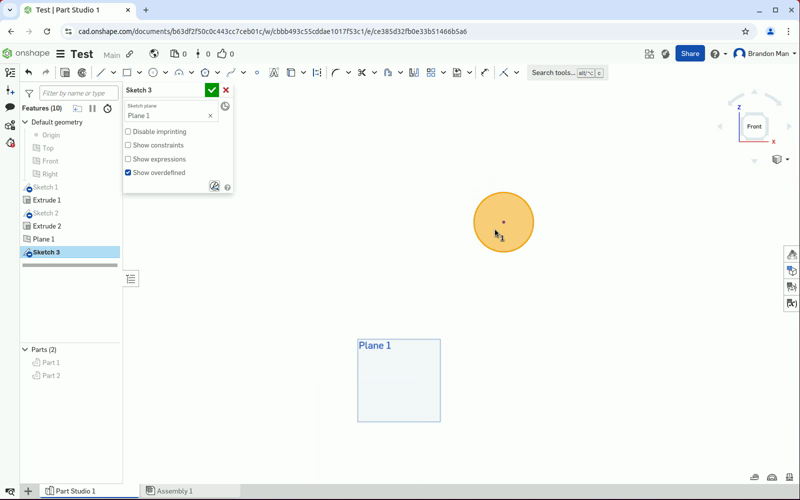
scroll(-6)
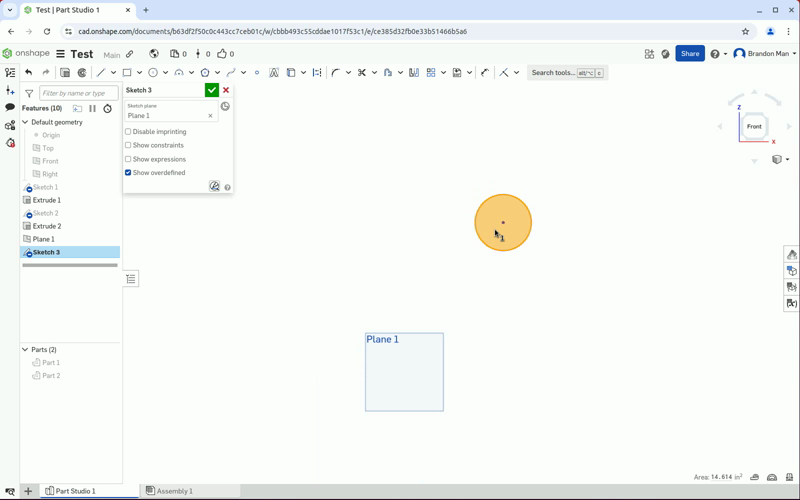
scroll(-6)
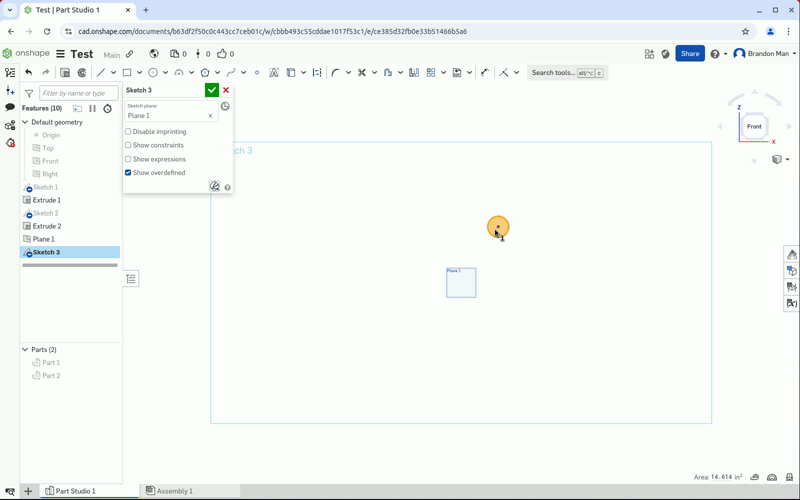
mouse_move(73, 352)
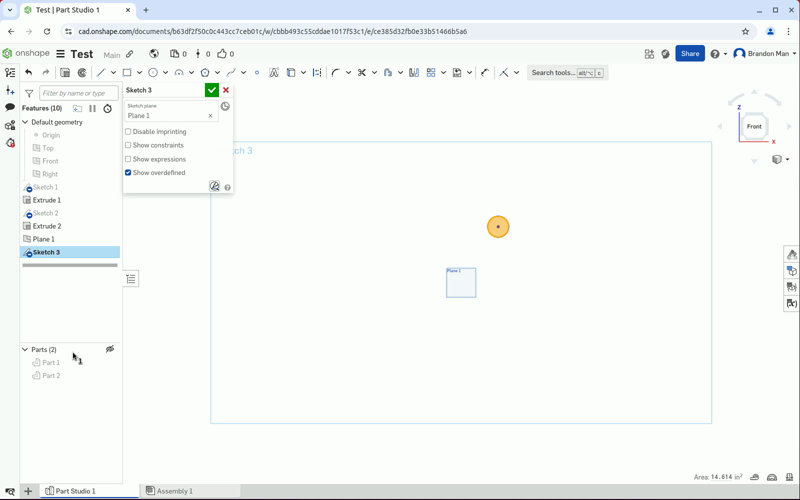
key(shift+y)
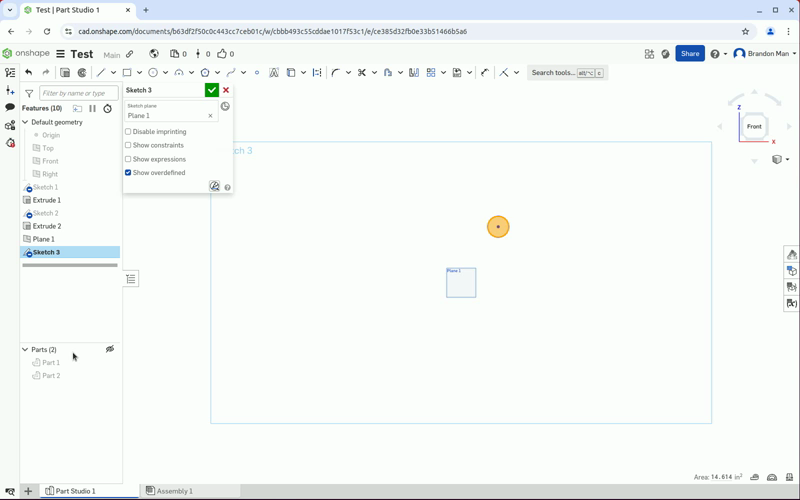
key(shift+e)
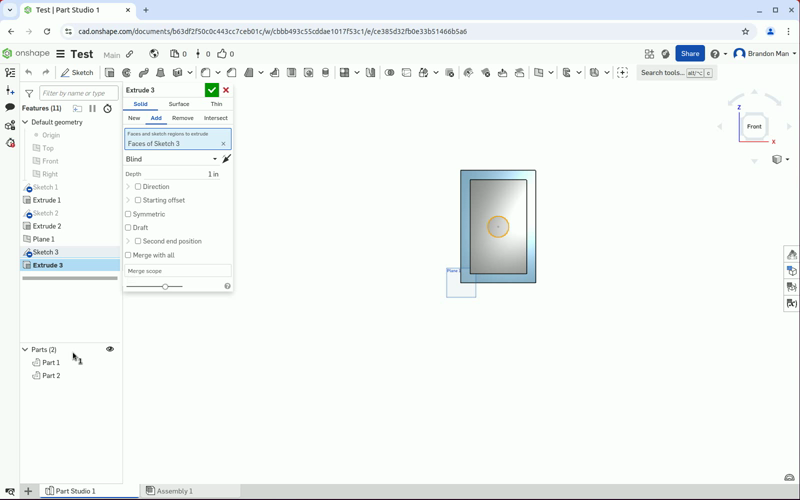
mouse_move(143, 106)
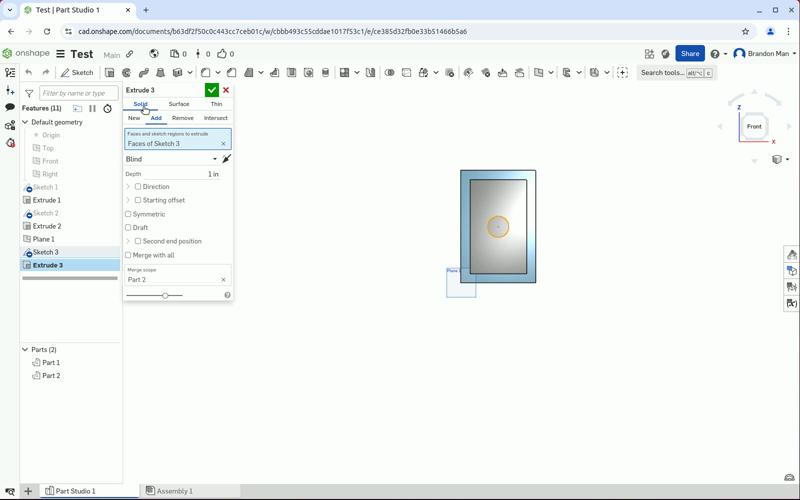
click(143, 106)
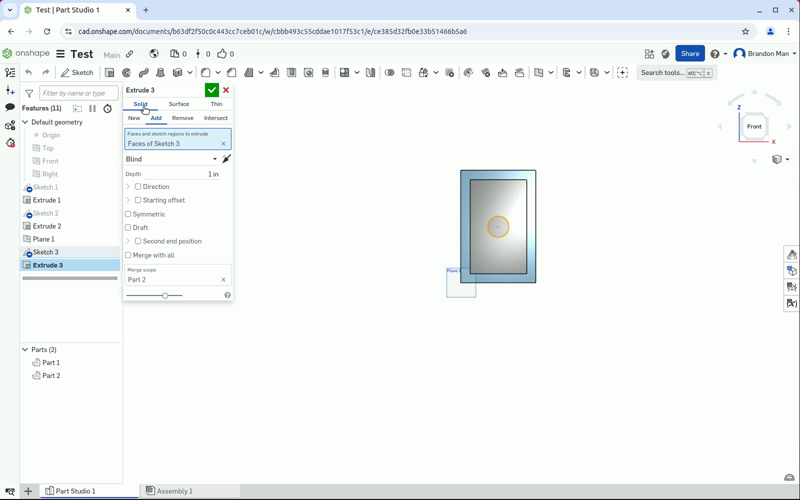
mouse_move(186, 120)
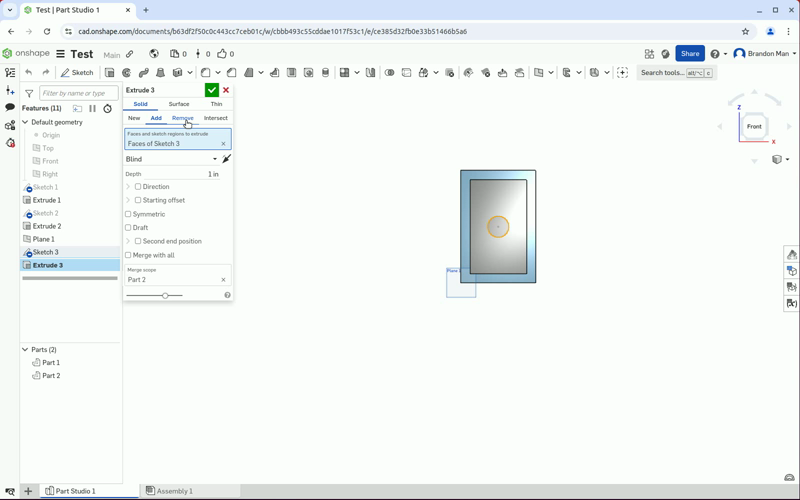
click(186, 120)
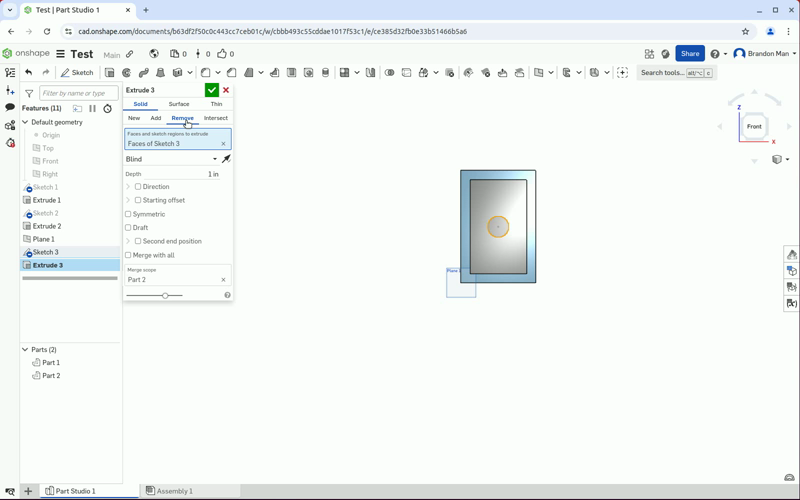
key(tab, 4)
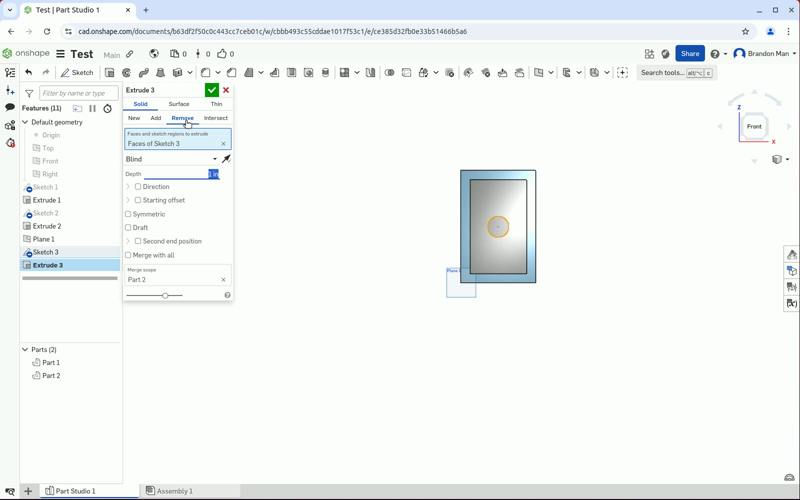
text(15.405)
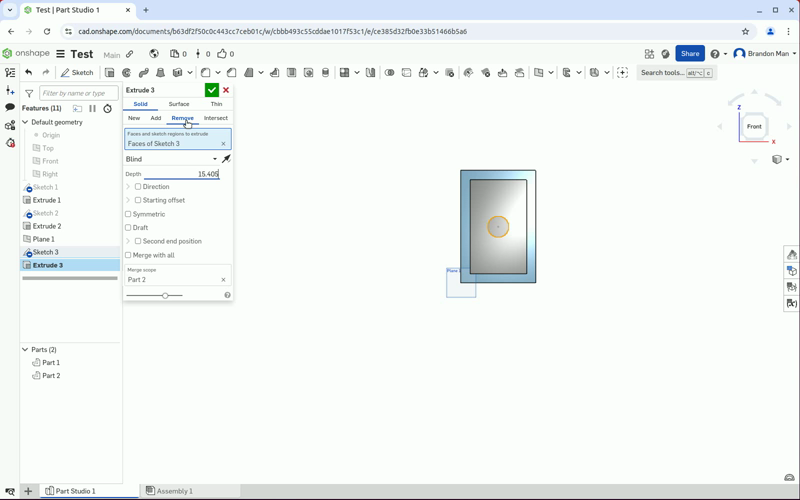
key(tab, 6)
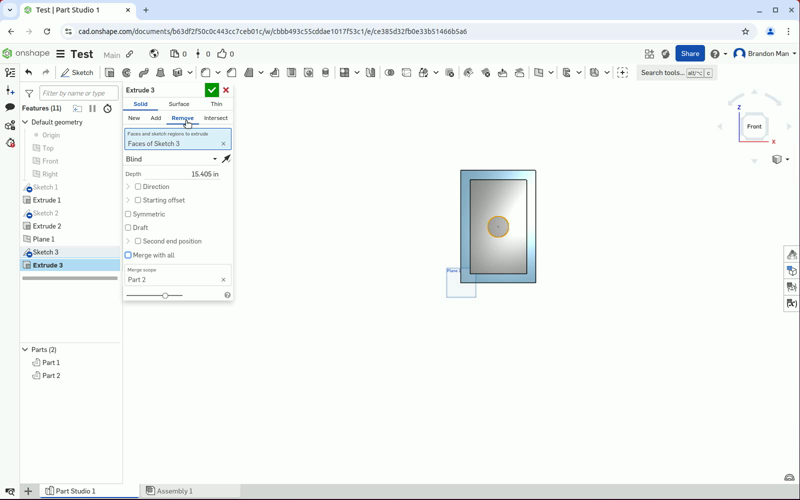
key(space)
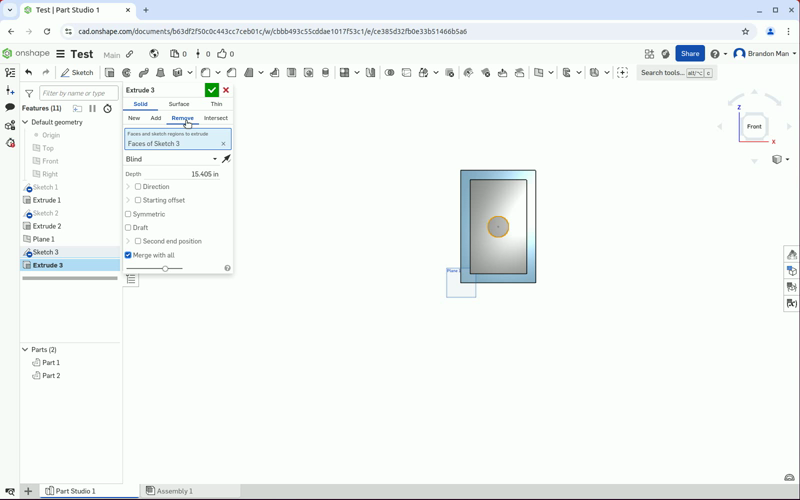
key(enter)
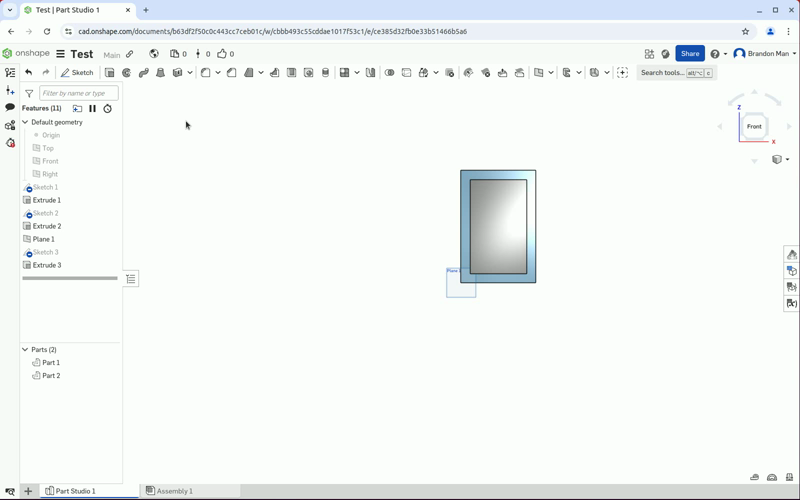
key(shift+h)
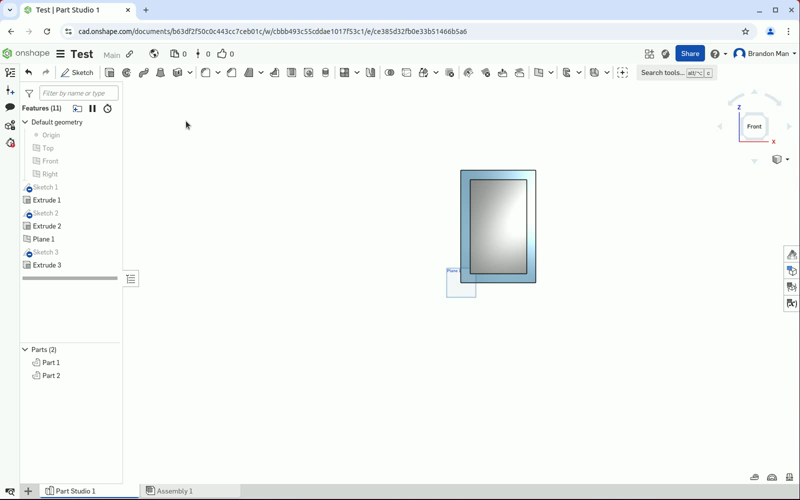
key(shift+h)
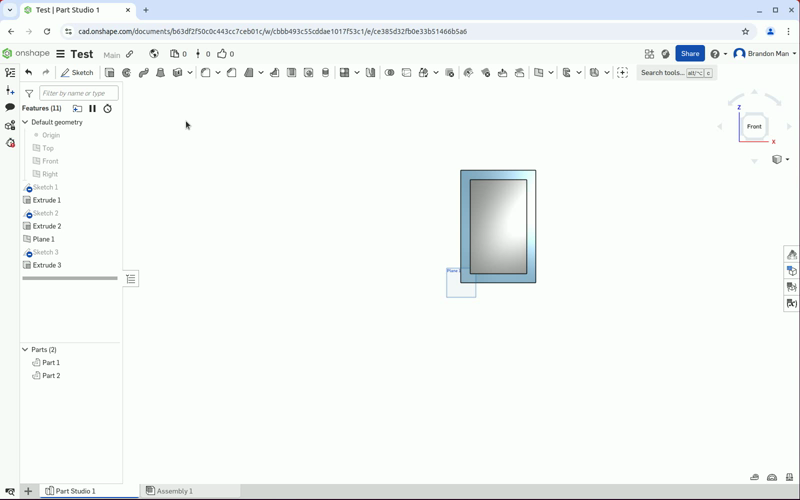
key(shift+7)
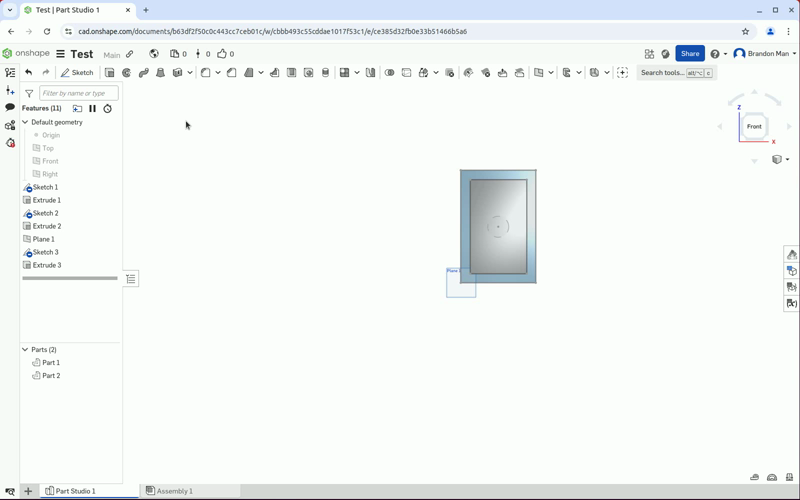
key(left, 2)
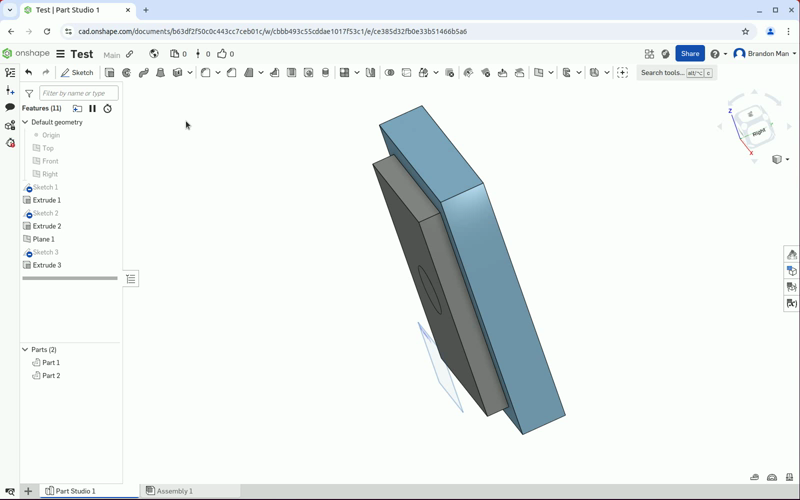
key(down, 2)
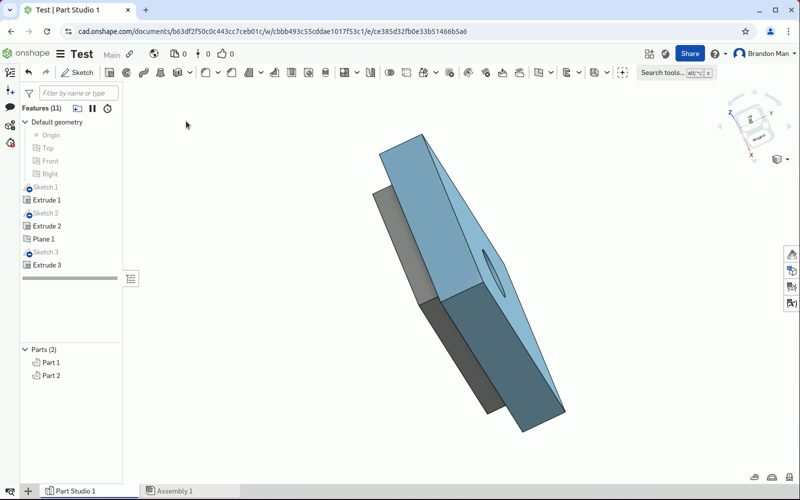
key(up, 2)
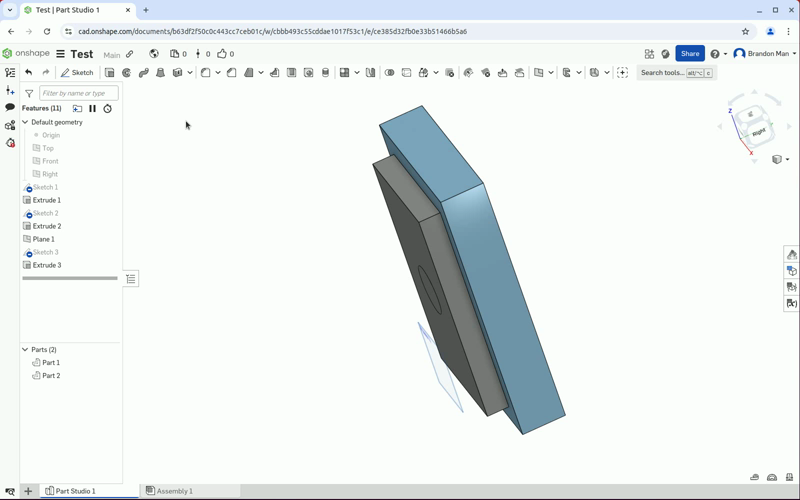
key(right, 2)
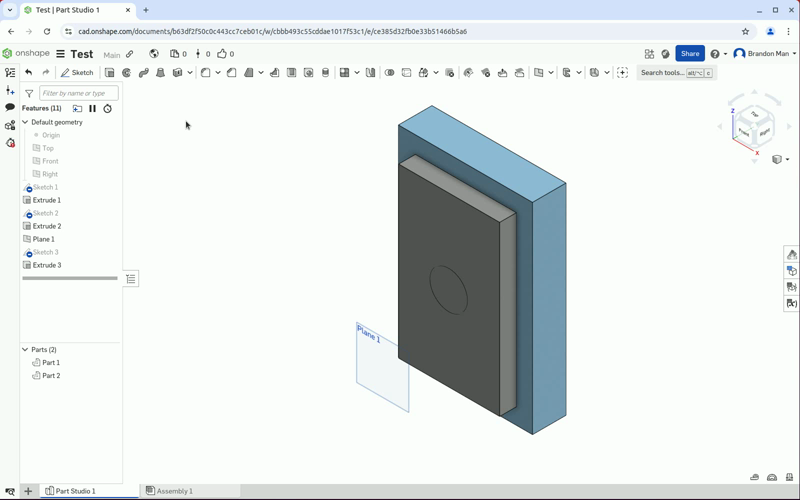
mouse_move(73, 189)
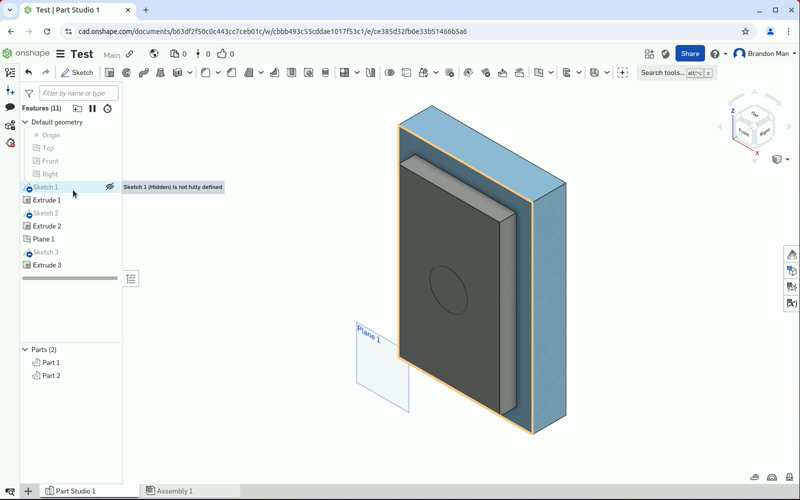
click(73, 189)